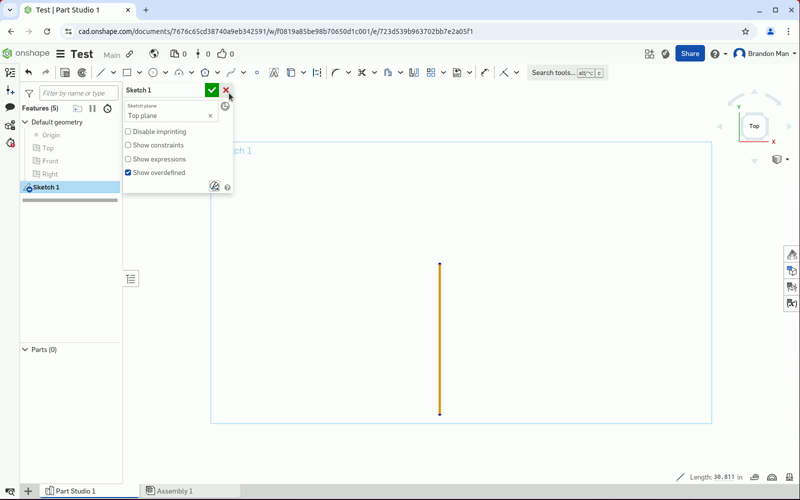
key(shift+h)
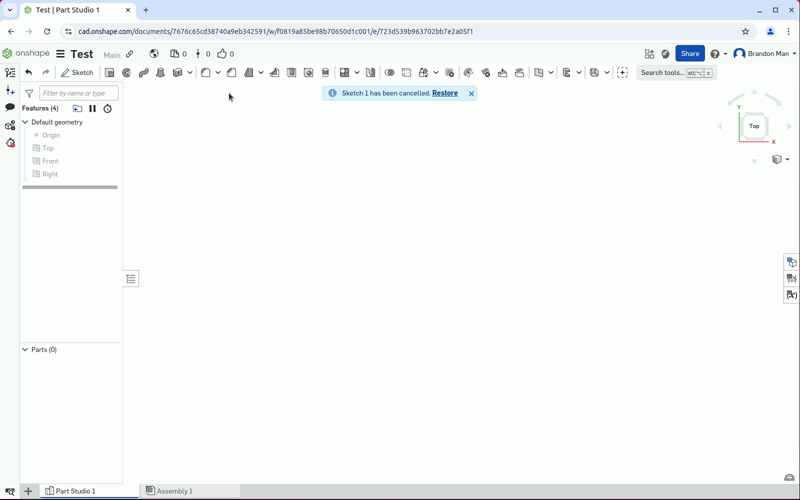
mouse_move(73, 352)
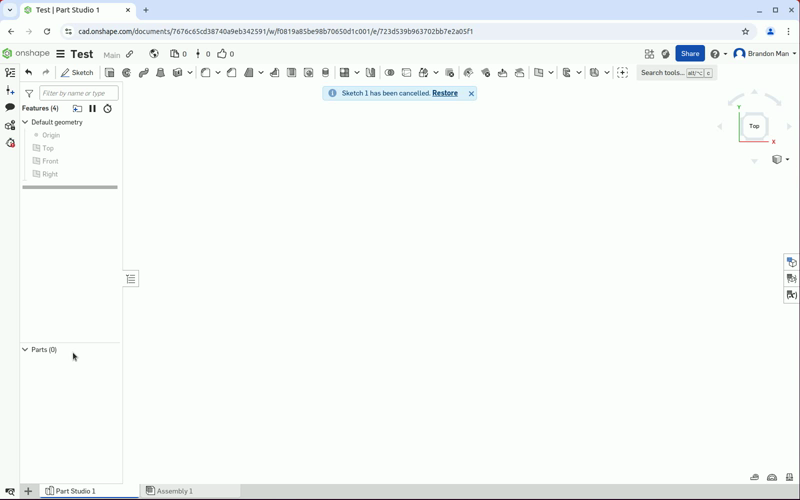
key(y)
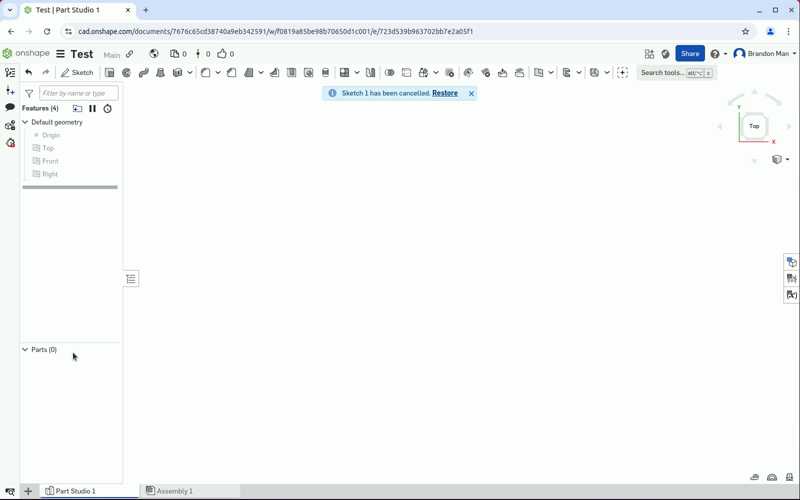
key(shift+p)
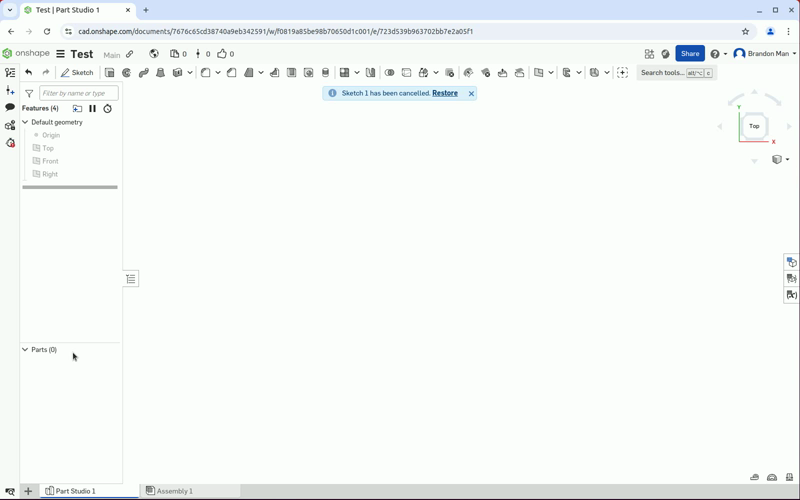
key(space)
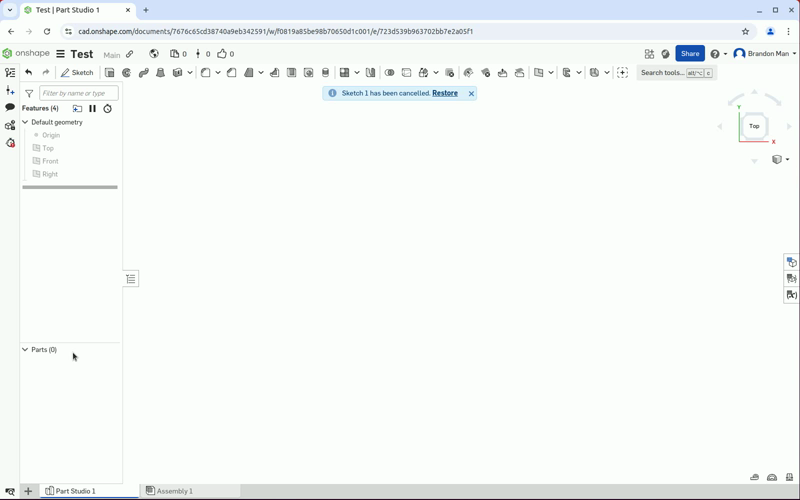
key_down(shift)
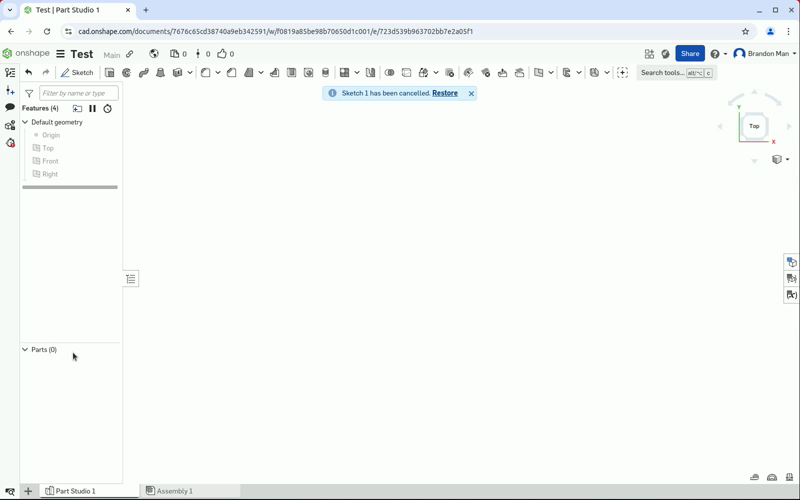
key(up)
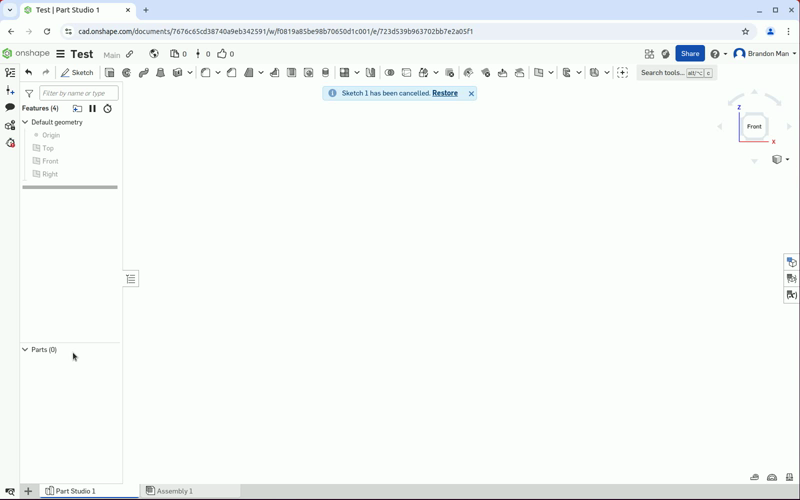
key_up(shift)
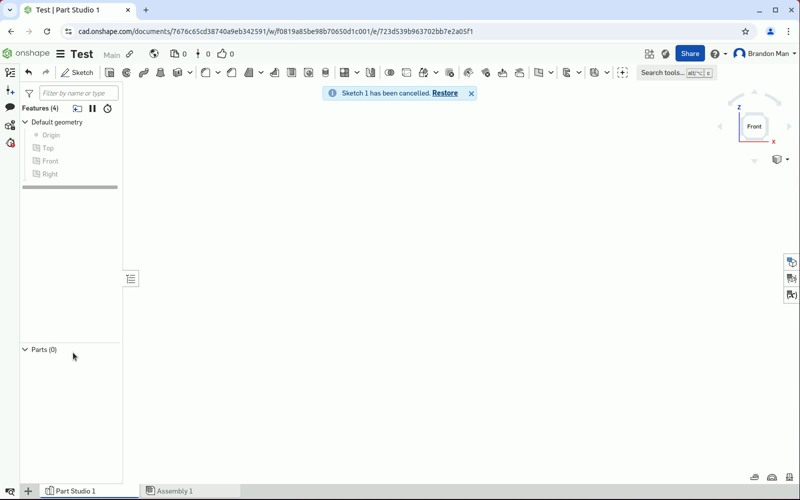
mouse_move(73, 352)
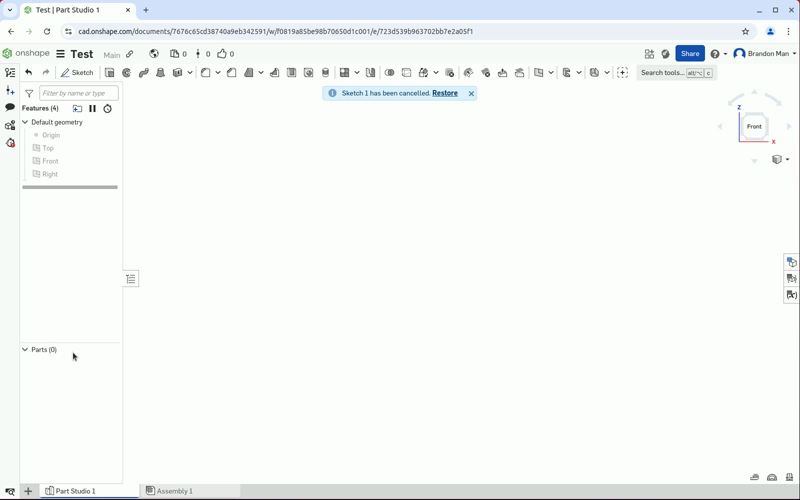
key(shift+y)
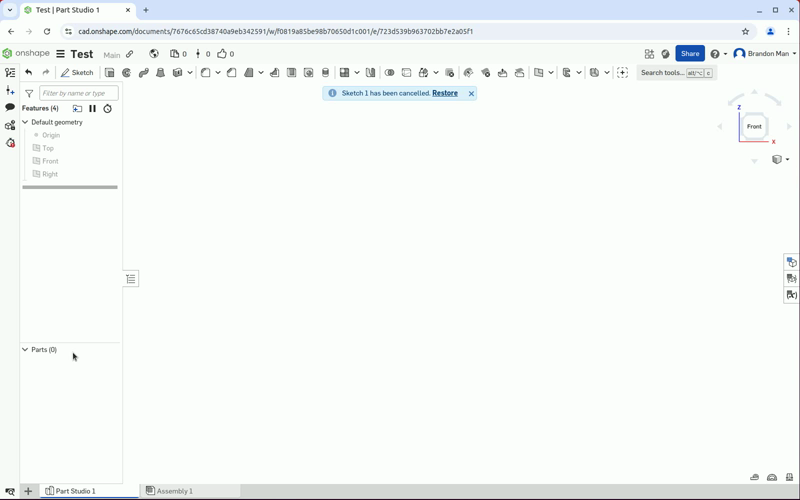
key(shift+s)
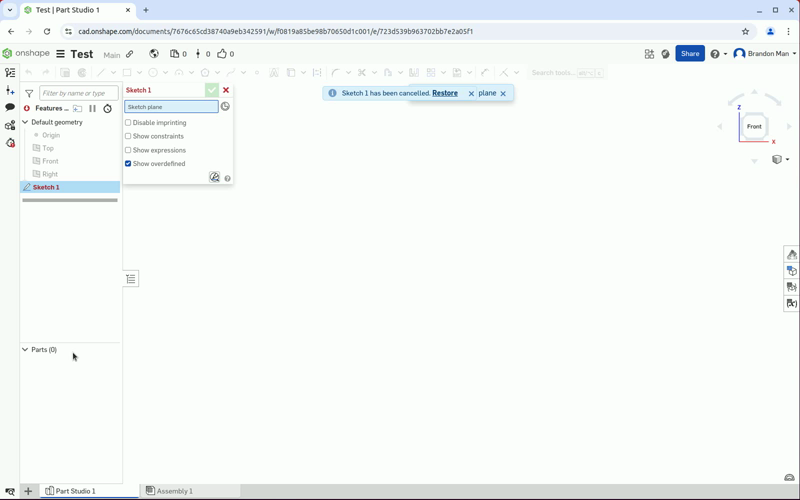
mouse_move(73, 163)
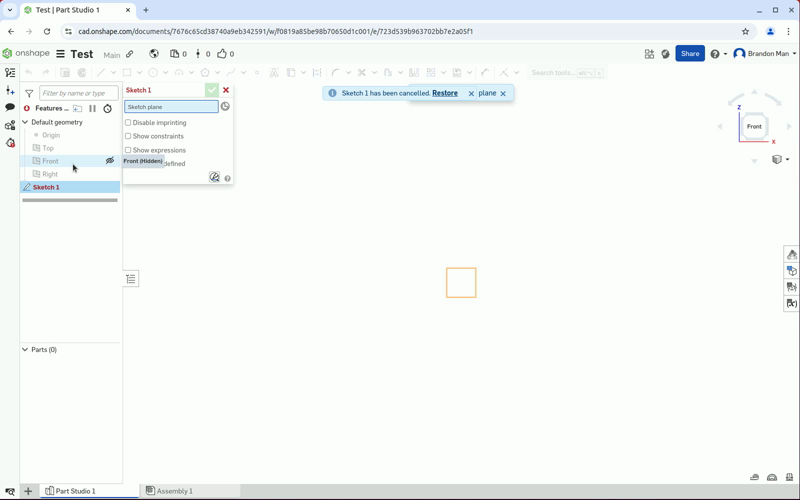
click(73, 163)
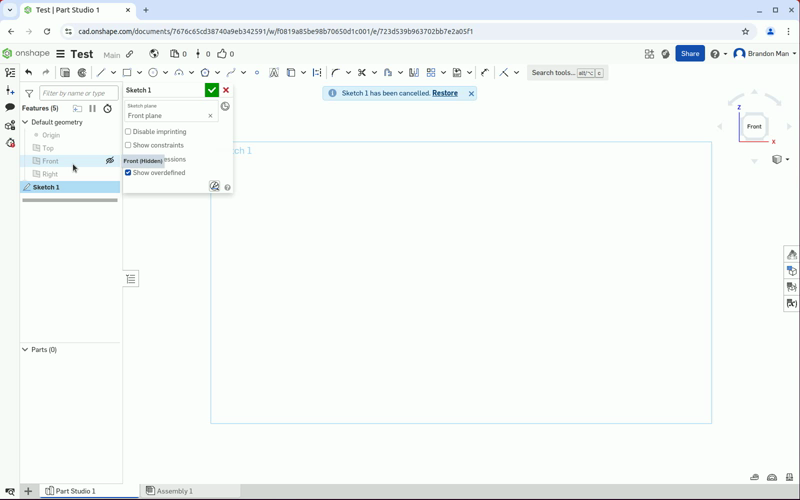
mouse_move(73, 352)
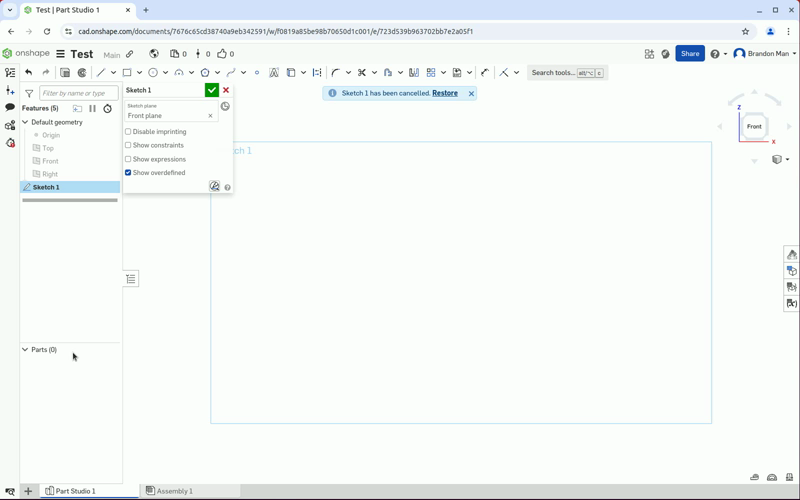
key(y)
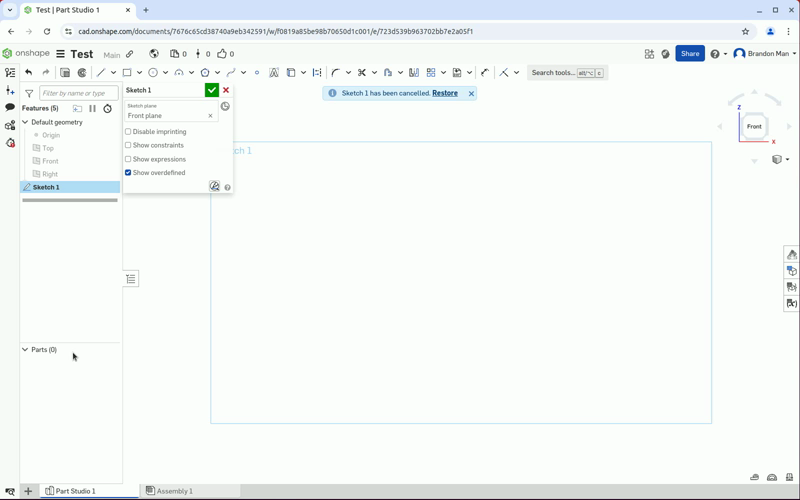
key(l)
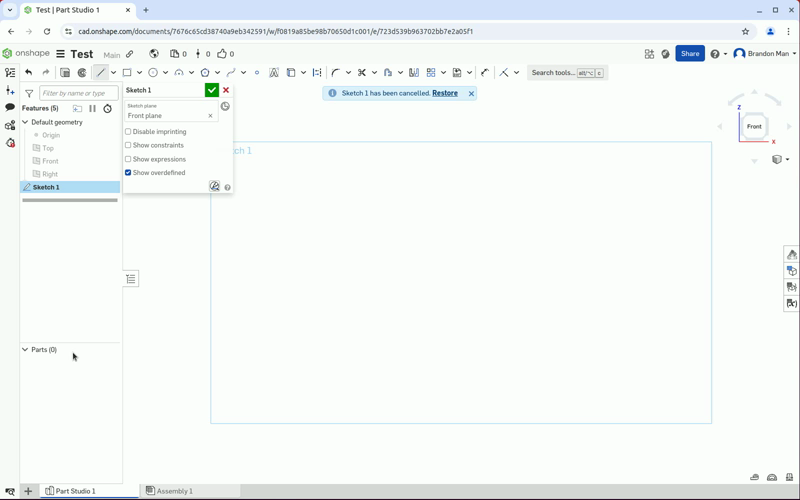
key_down(shift)
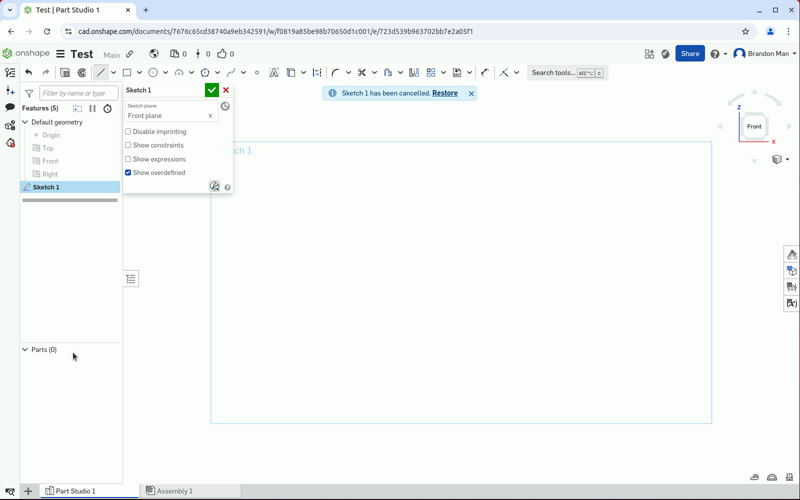
mouse_move(348, 329)
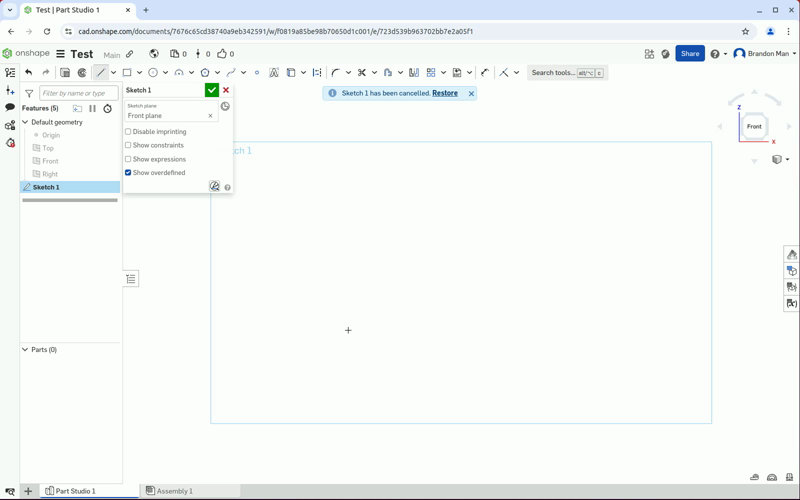
click(348, 329)
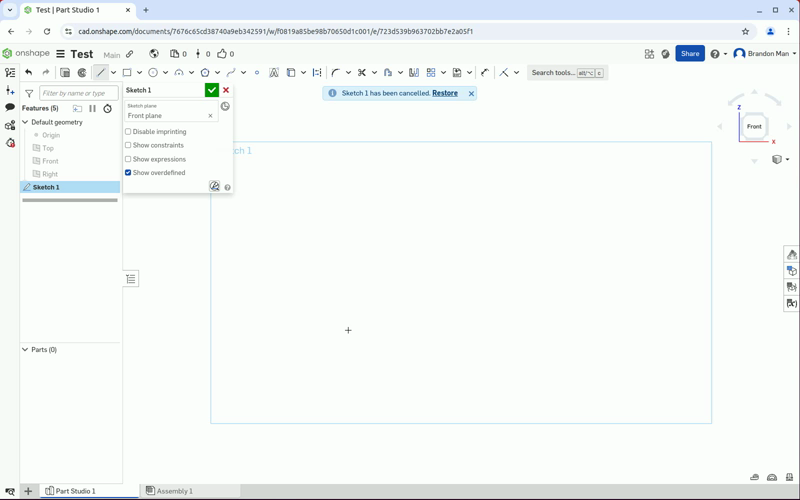
key_up(shift)
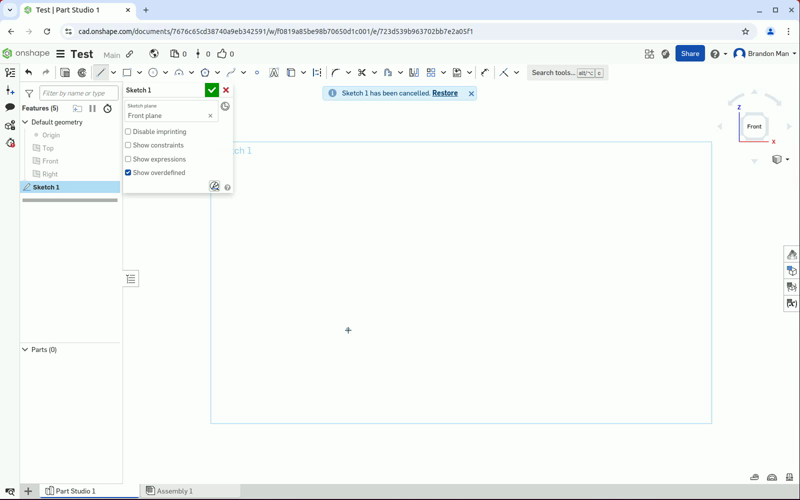
key_down(shift)
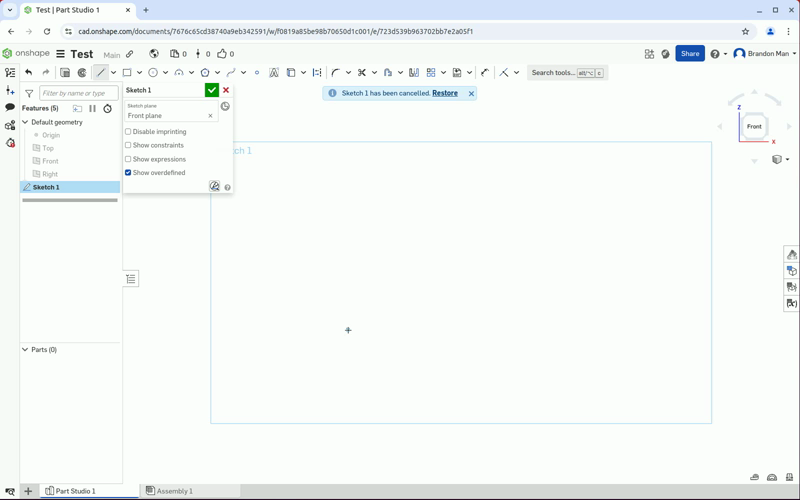
mouse_move(552, 329)
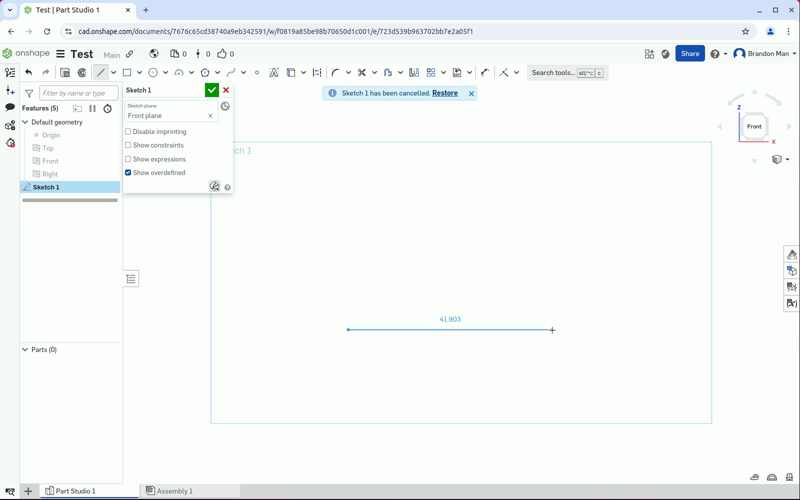
click(552, 329)
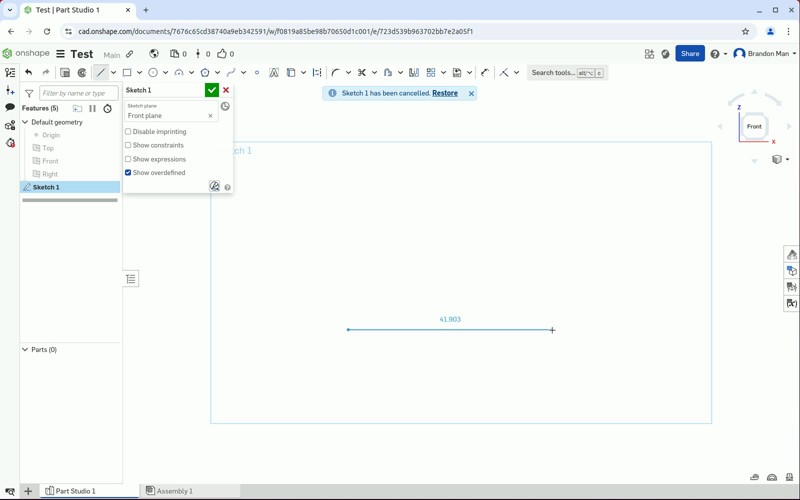
key_up(shift)
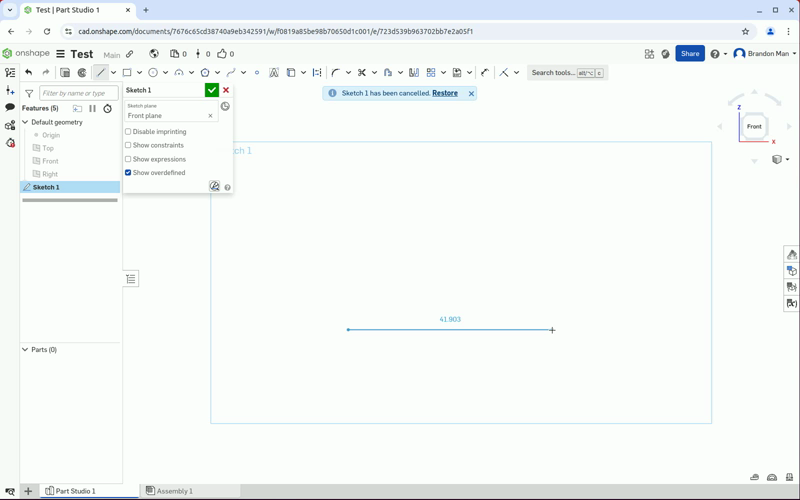
key_down(shift)
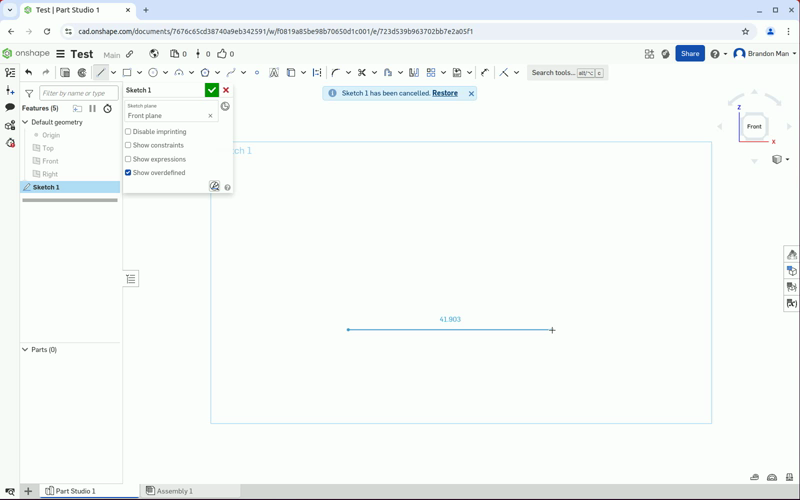
mouse_move(552, 196)
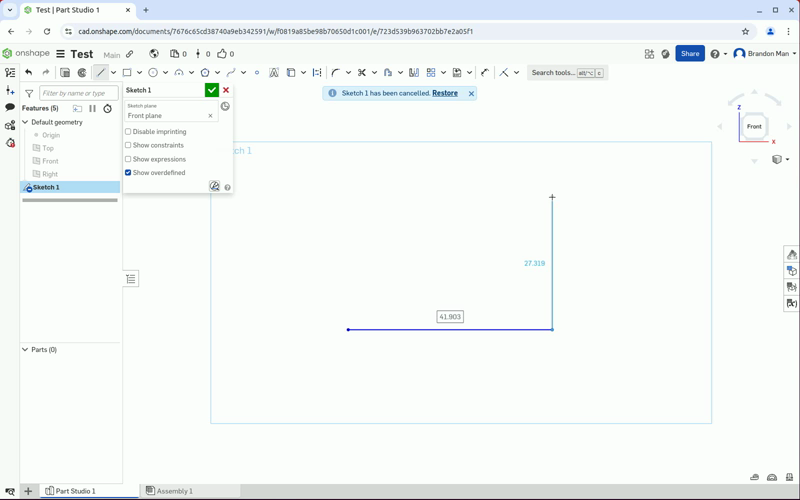
click(552, 196)
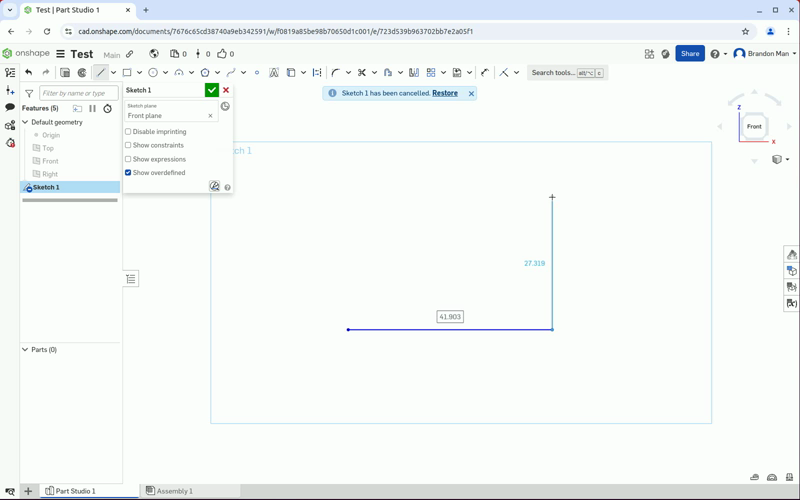
key_up(shift)
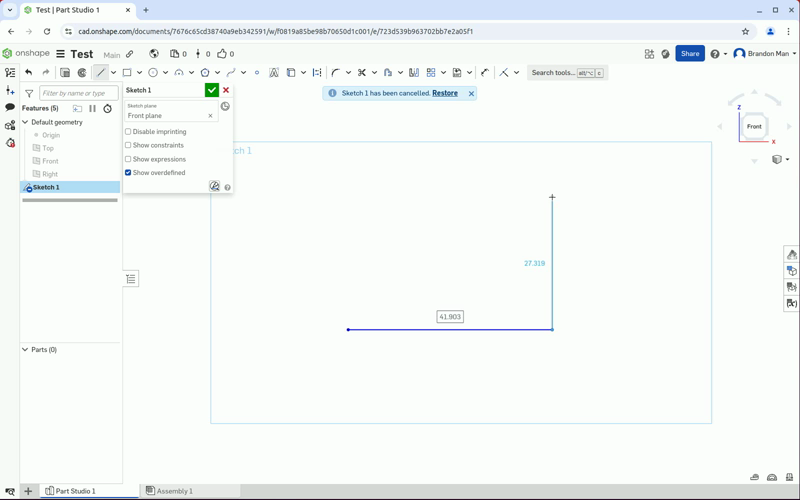
key_down(shift)
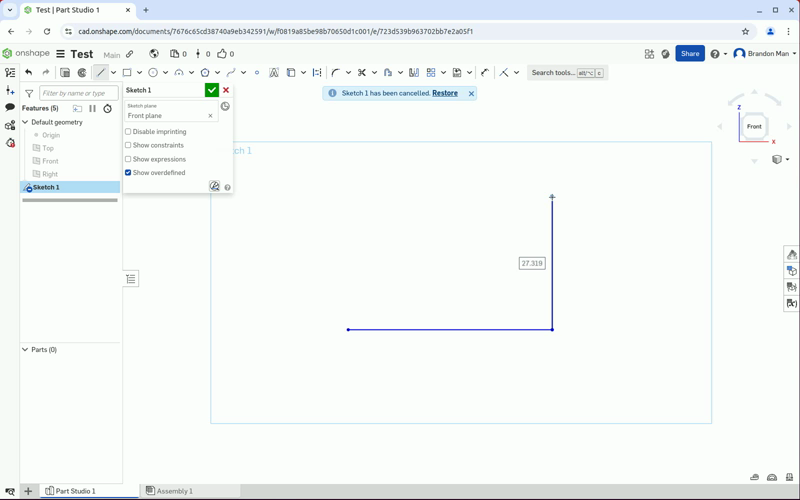
mouse_move(348, 196)
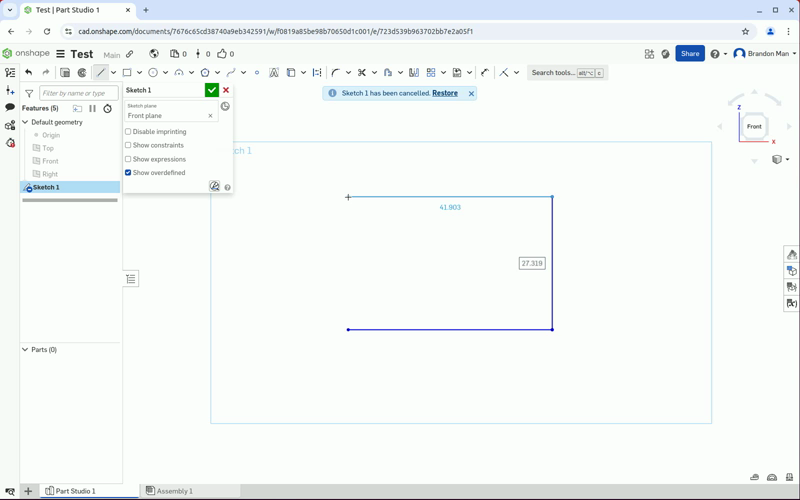
click(348, 196)
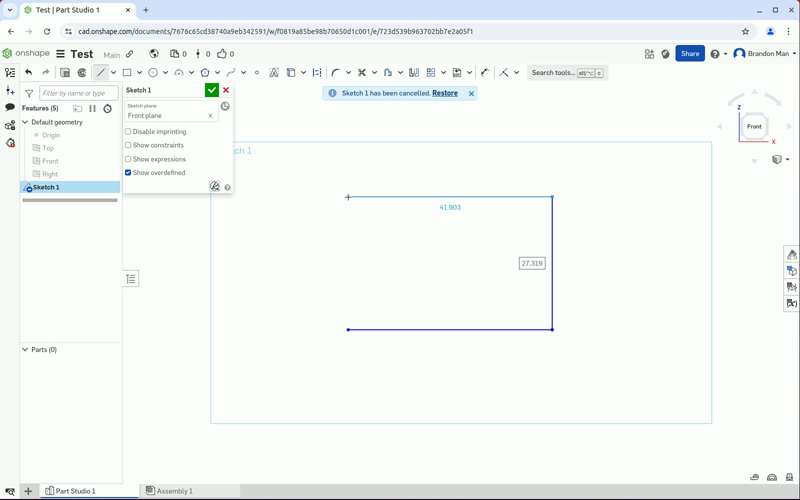
key_up(shift)
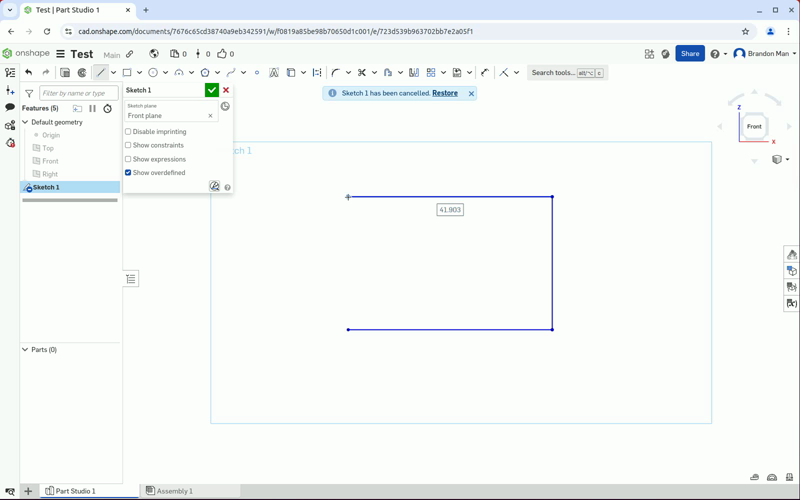
key_down(shift)
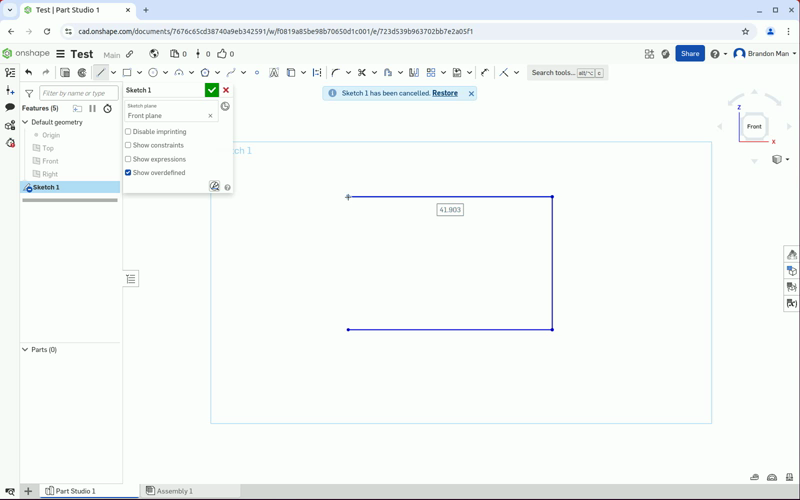
mouse_move(348, 329)
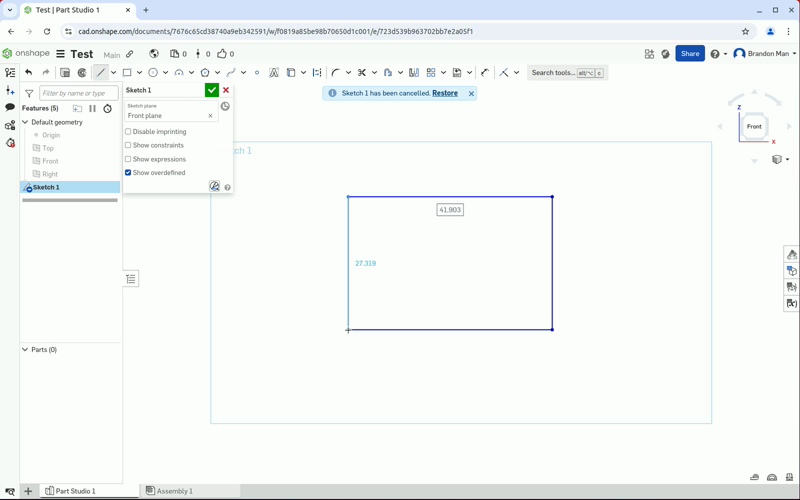
key_up(shift)
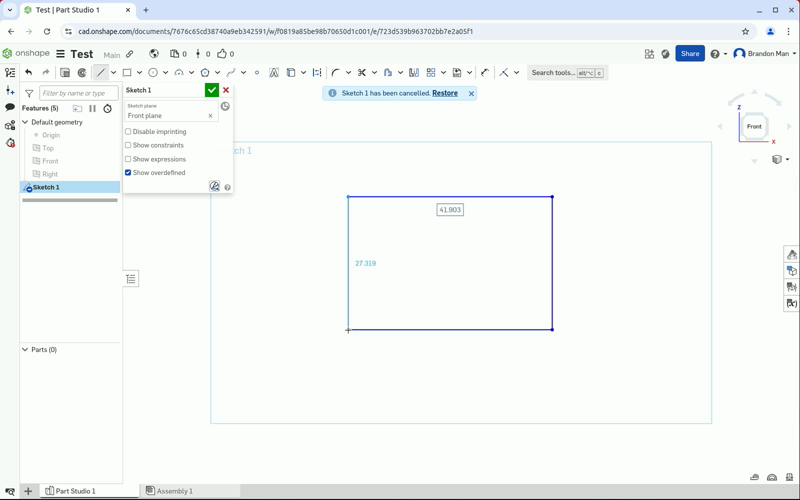
click(348, 329)
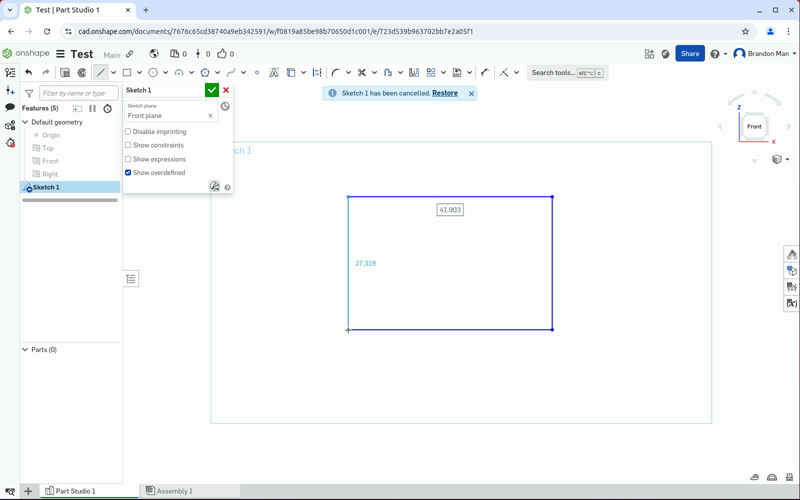
key(esc)
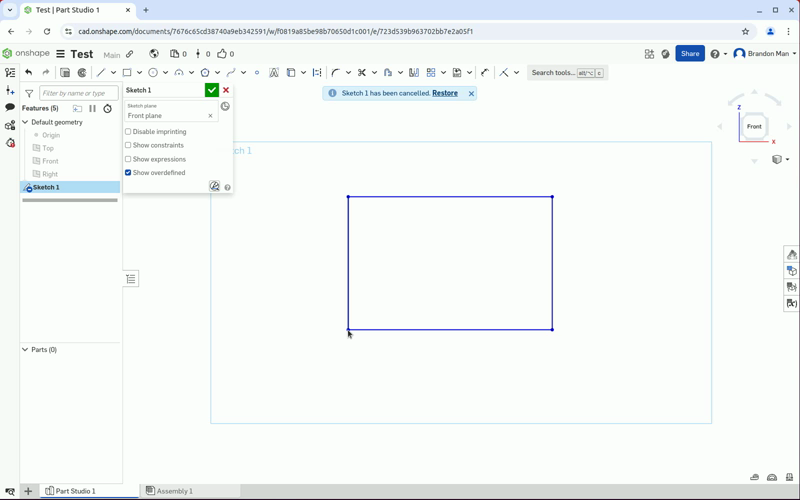
mouse_move(439, 299)
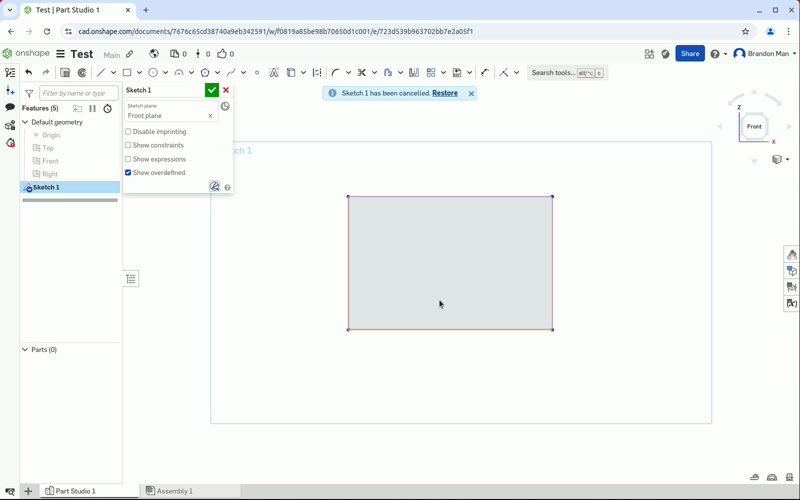
click(439, 299)
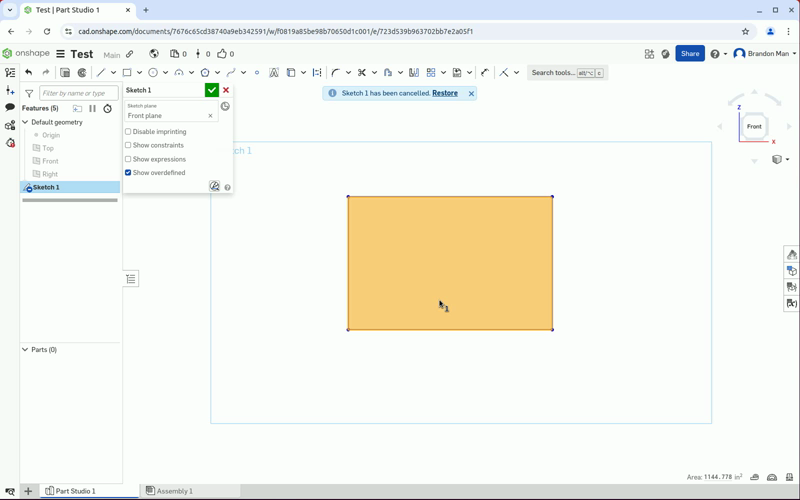
mouse_move(73, 352)
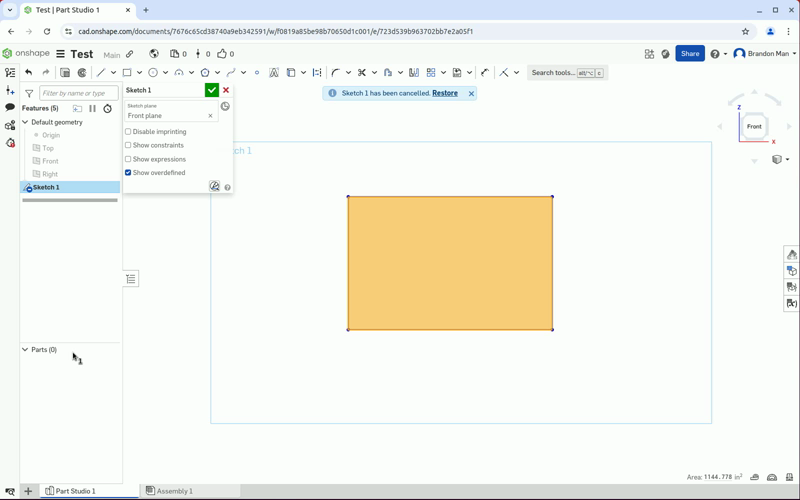
key(shift+y)
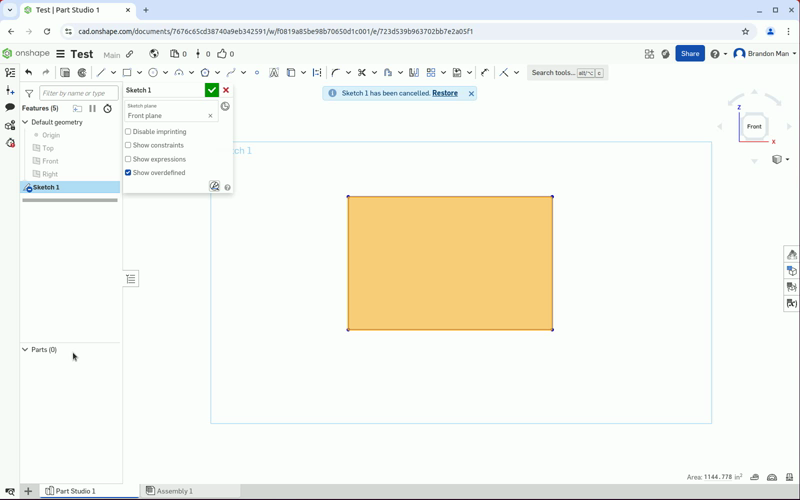
key(shift+e)
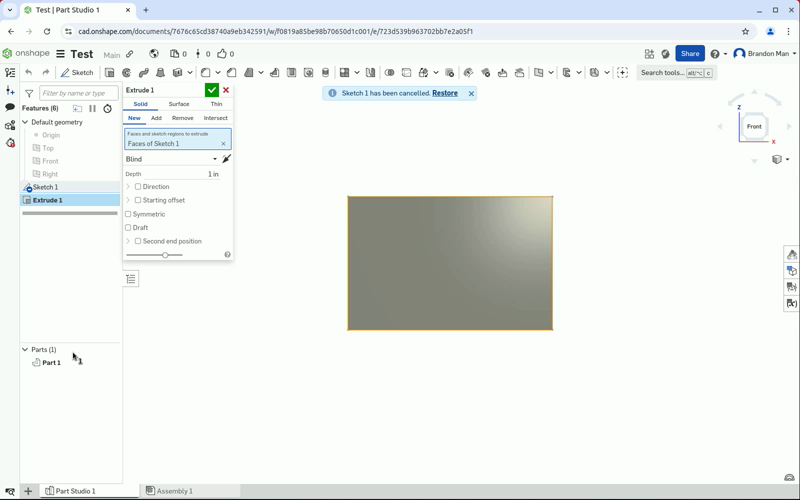
mouse_move(143, 106)
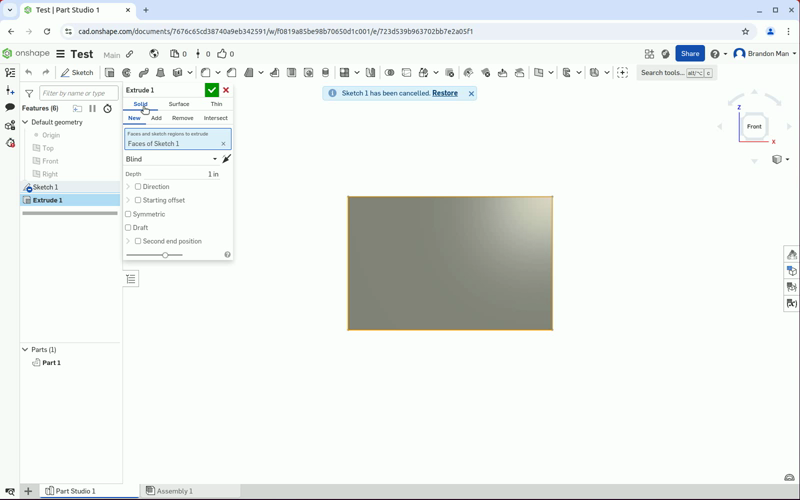
click(143, 106)
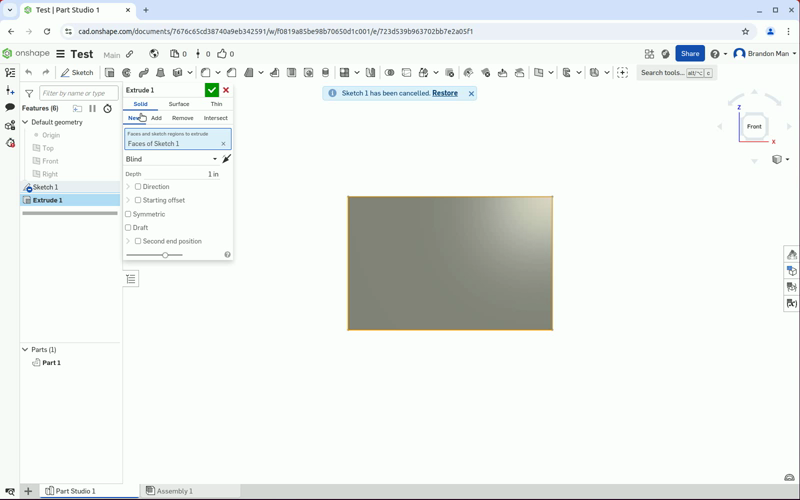
mouse_move(137, 120)
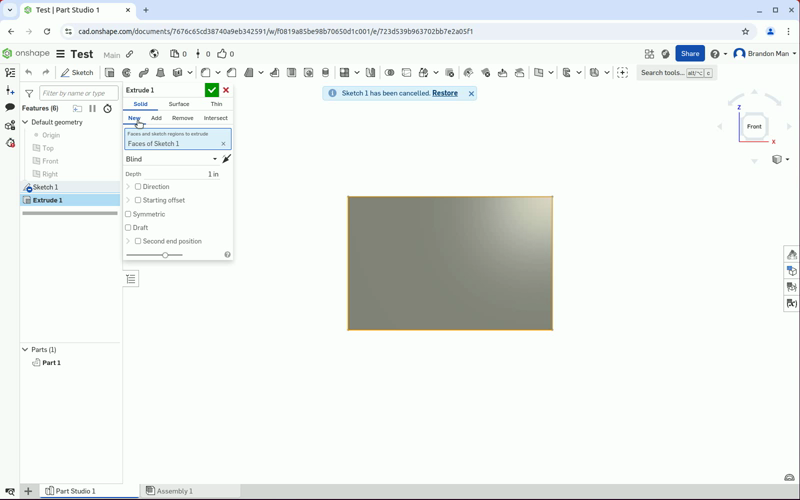
click(137, 120)
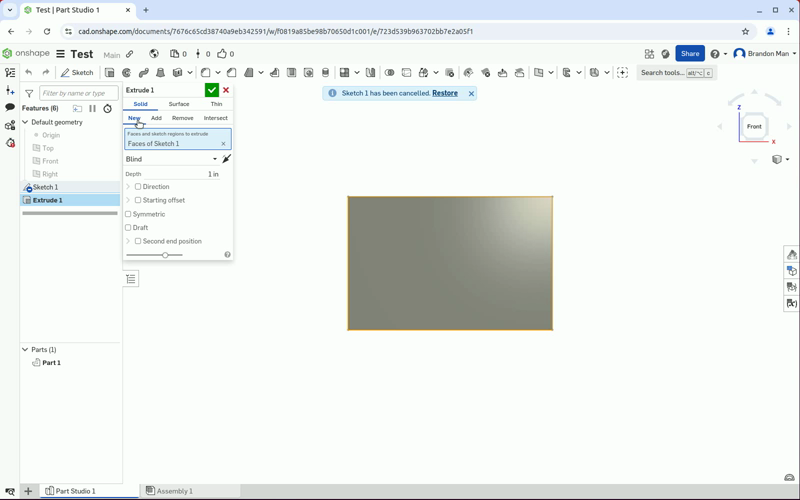
key(tab, 4)
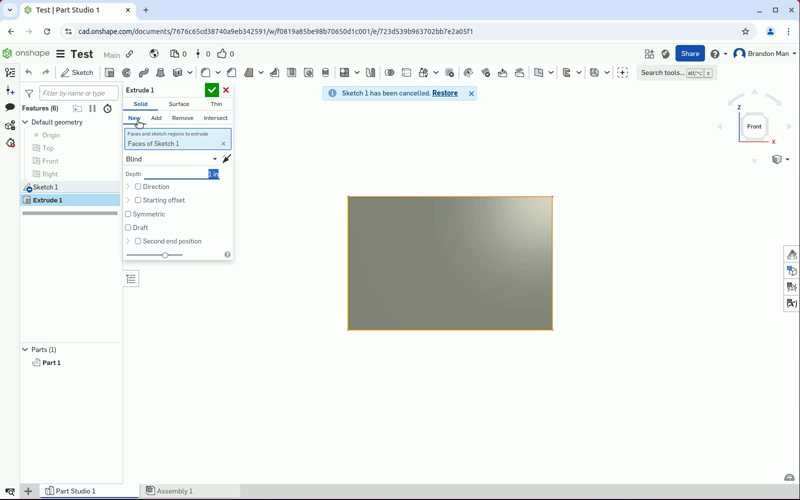
text(15.405)
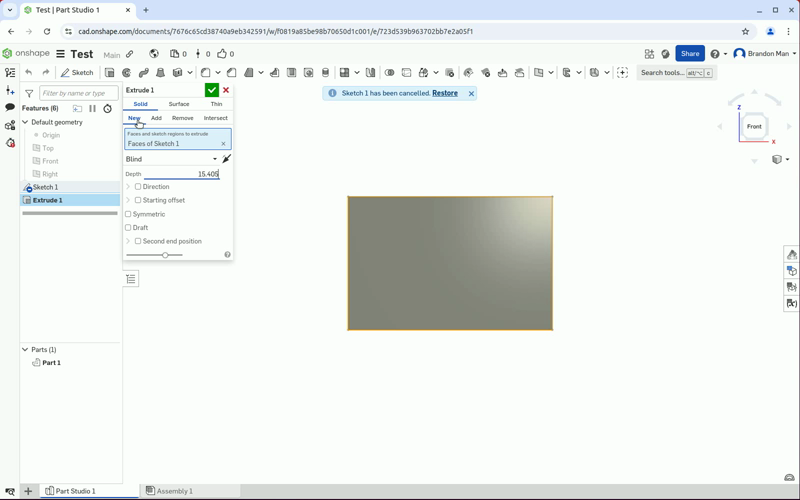
key(enter)
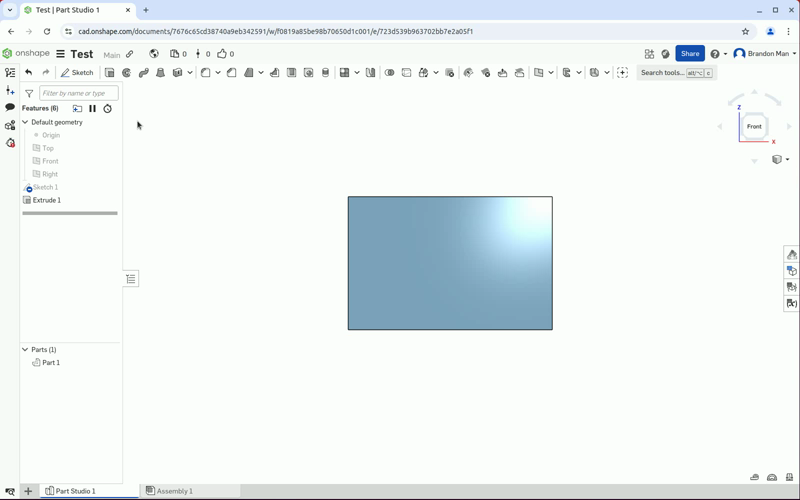
key(shift+h)
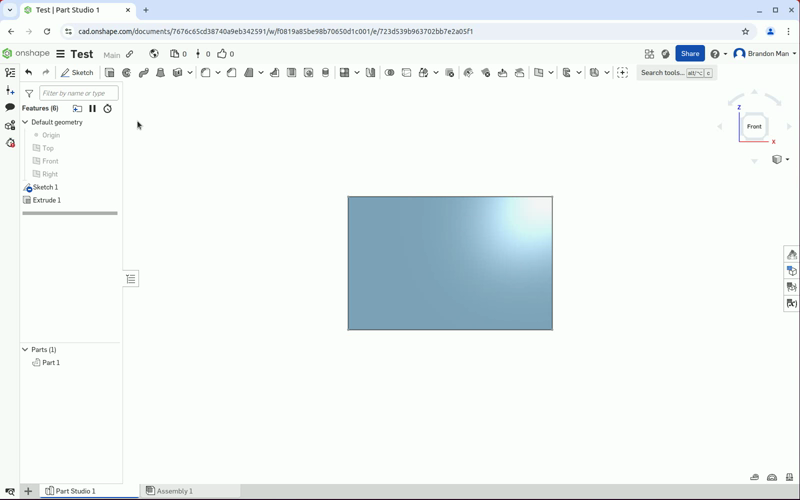
key(shift+h)
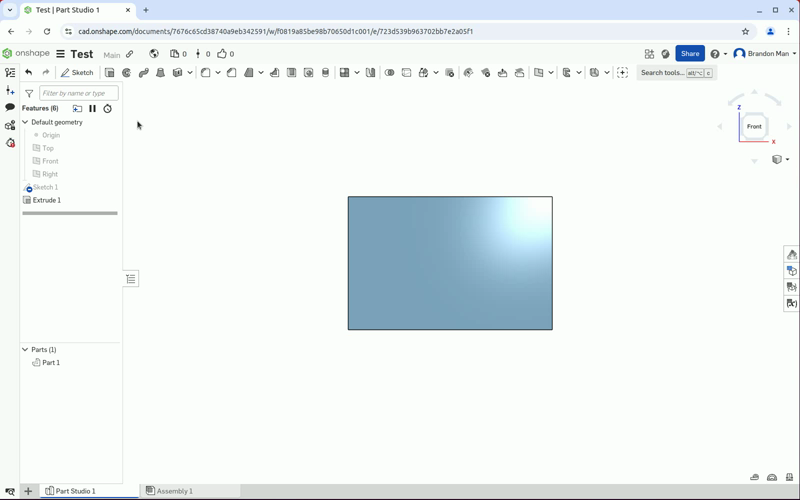
mouse_move(73, 189)
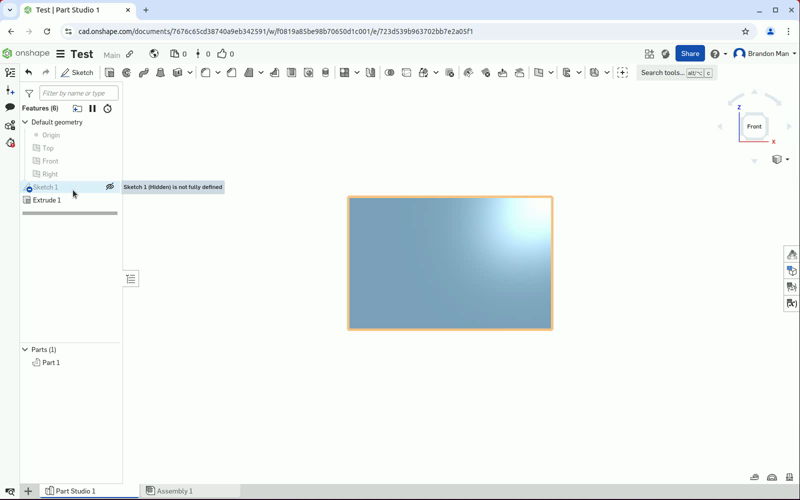
click(73, 189)
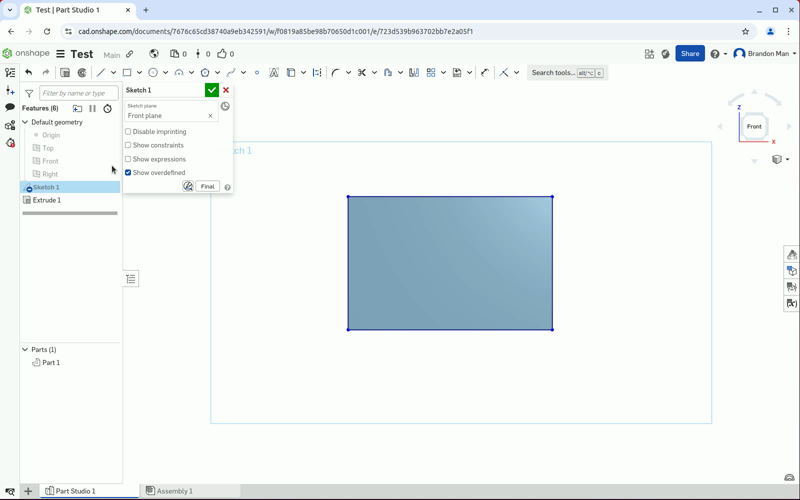
mouse_move(229, 92)
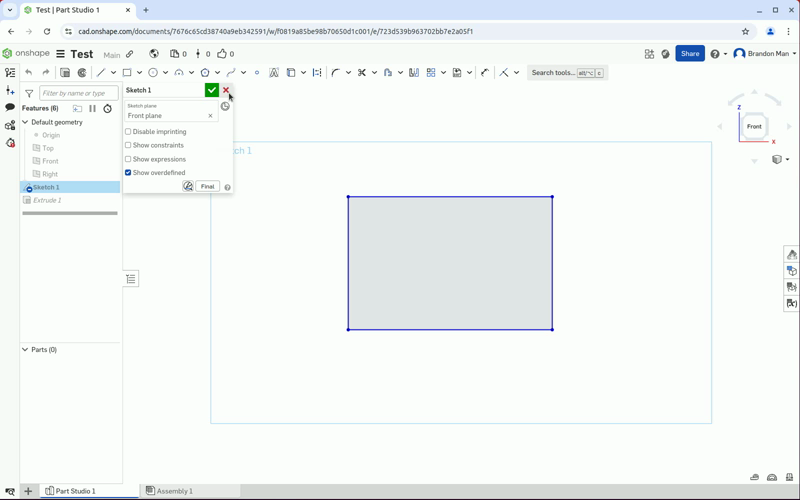
click(229, 92)
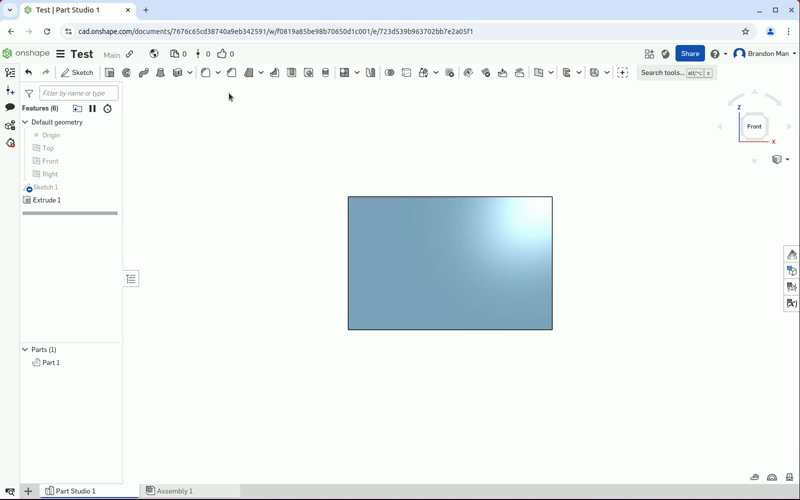
mouse_move(541, 75)
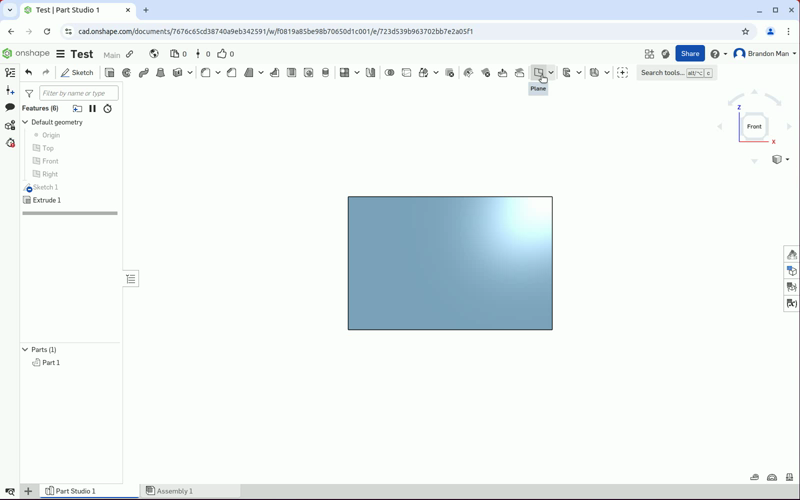
click(541, 75)
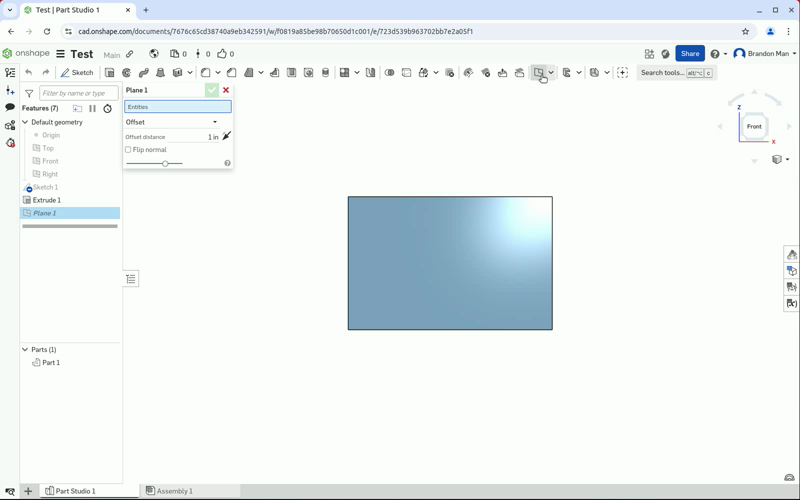
mouse_move(73, 163)
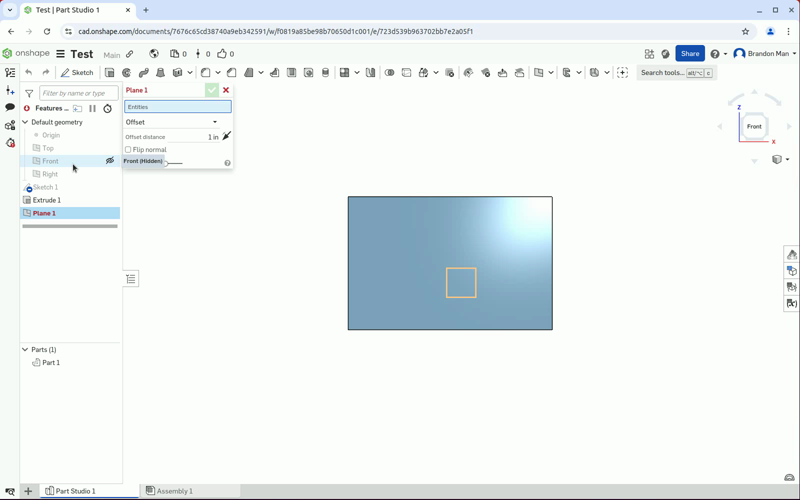
click(73, 163)
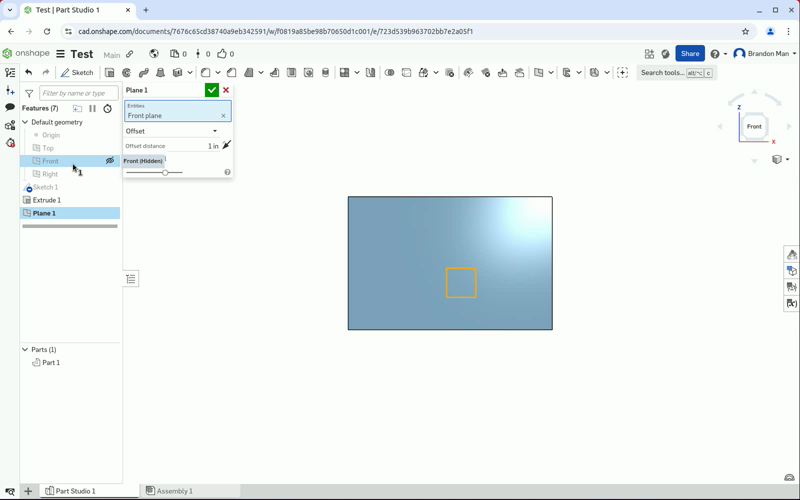
key(tab, 2)
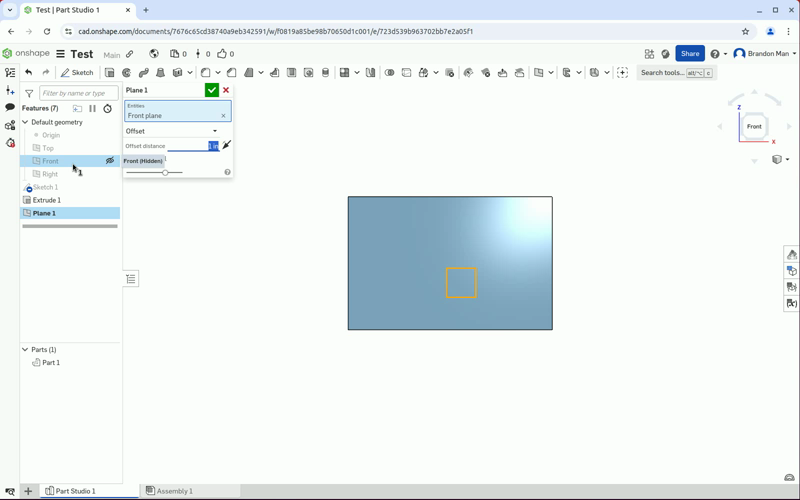
text(15.405)
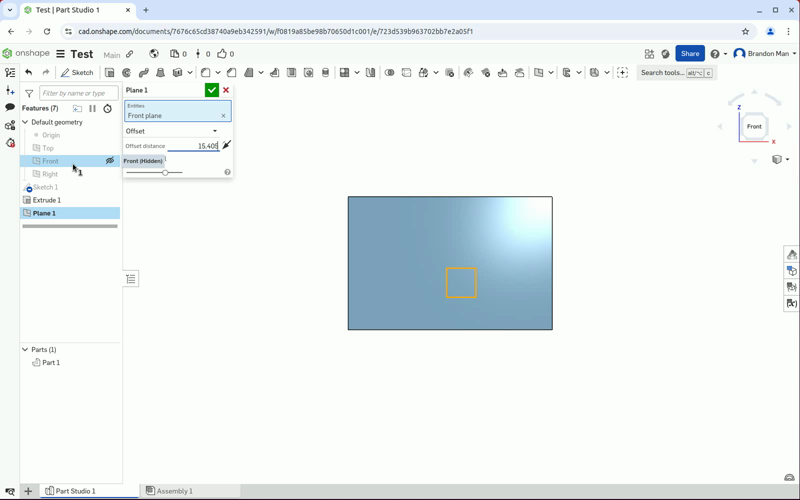
key(enter, 2)
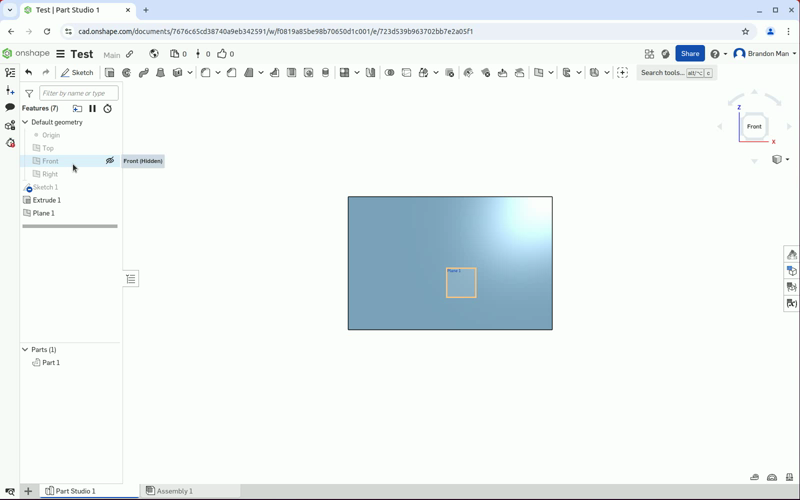
key(shift+s)
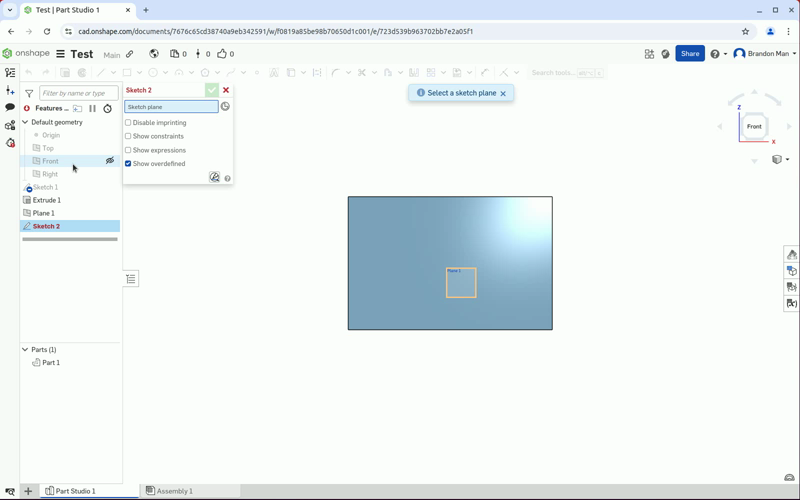
mouse_move(73, 215)
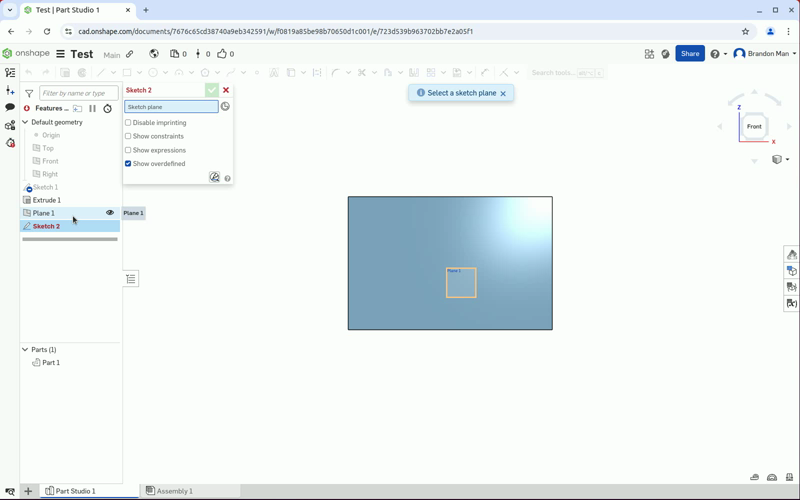
click(73, 215)
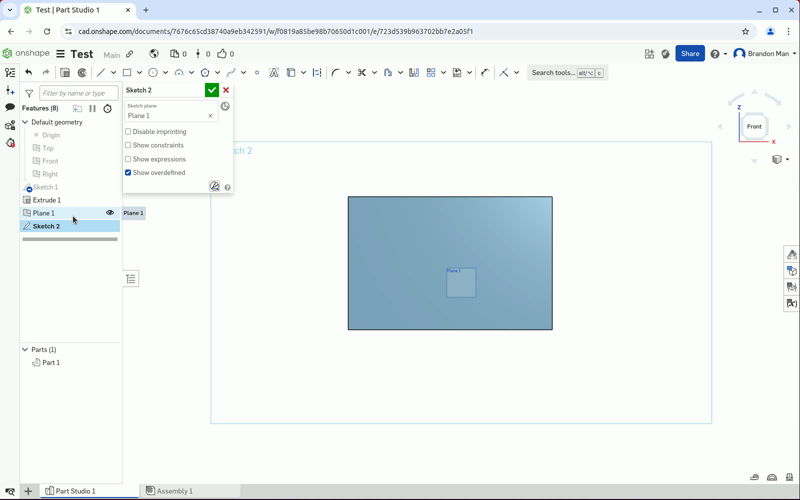
mouse_move(73, 352)
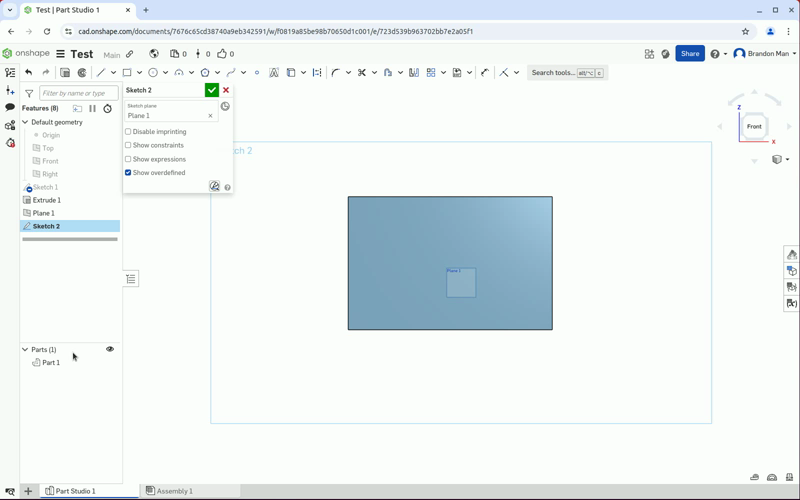
key(y)
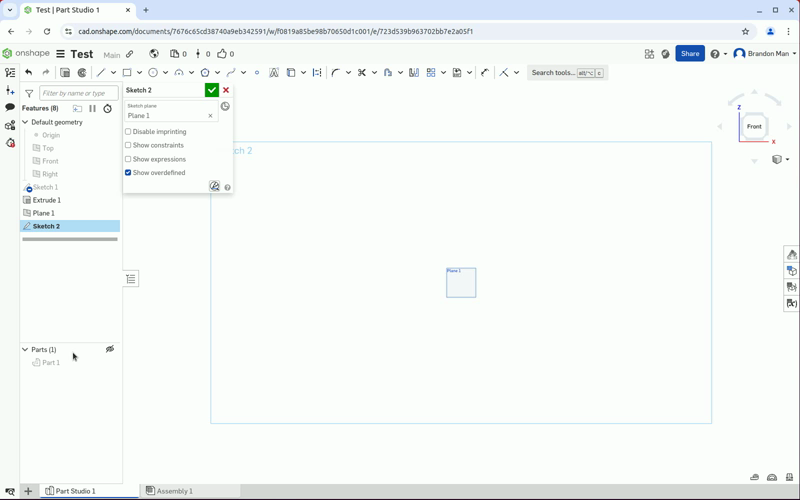
key(c)
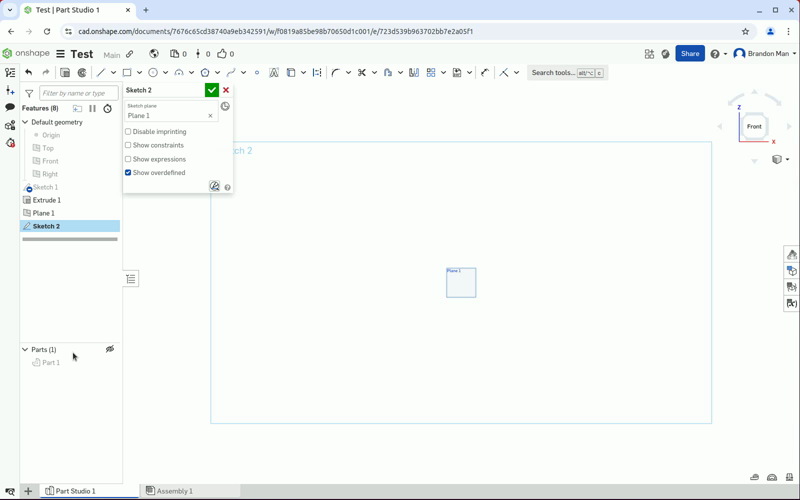
key_down(shift)
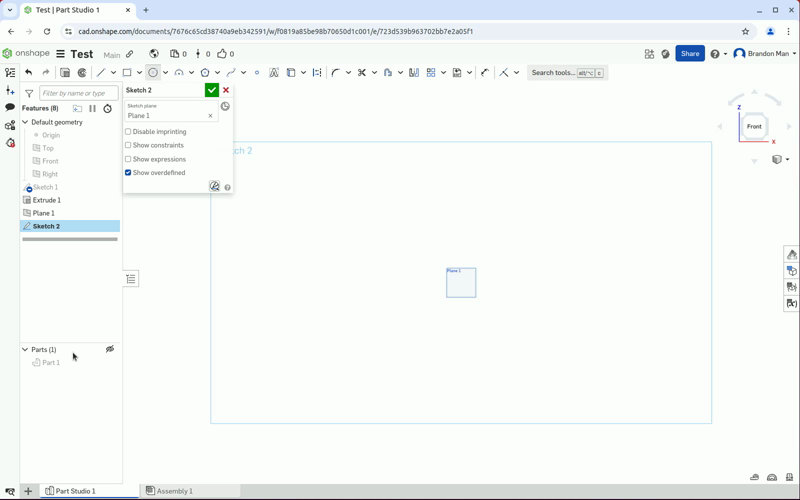
mouse_move(409, 255)
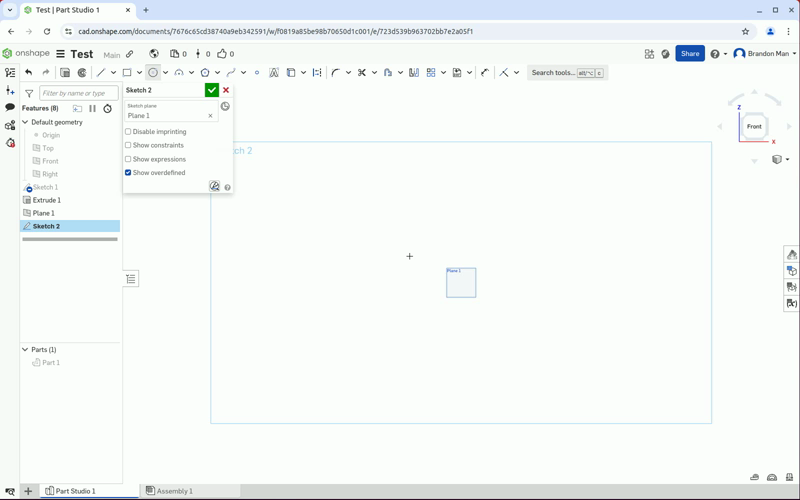
click(409, 255)
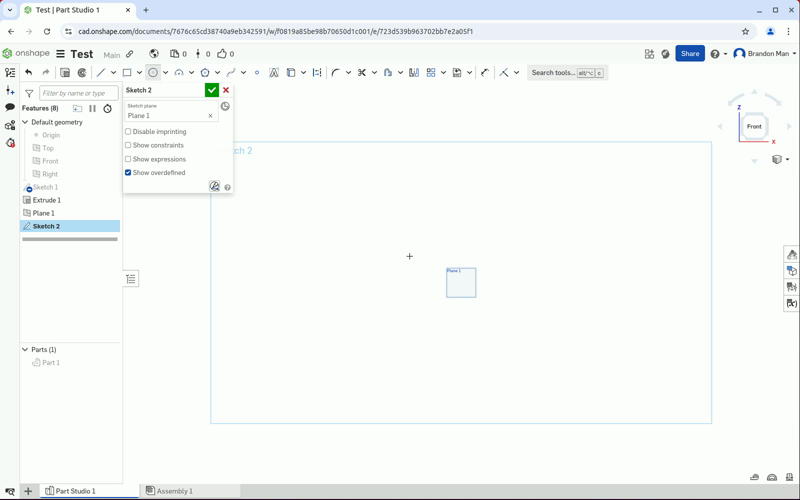
key_up(shift)
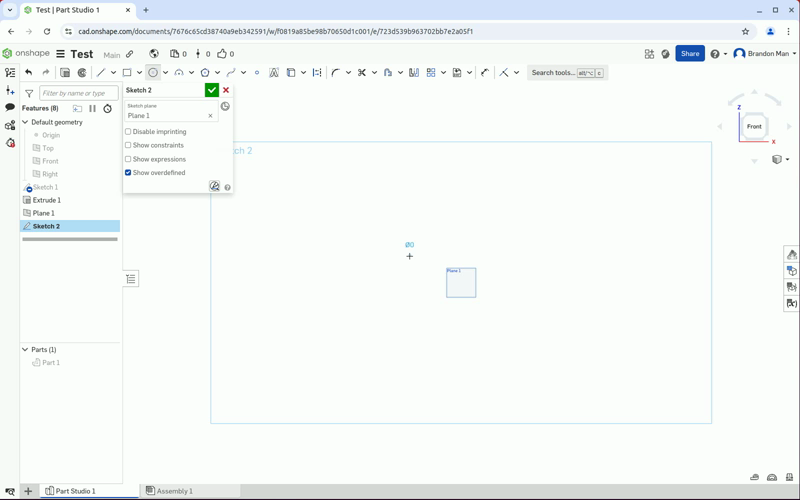
mouse_move(446, 255)
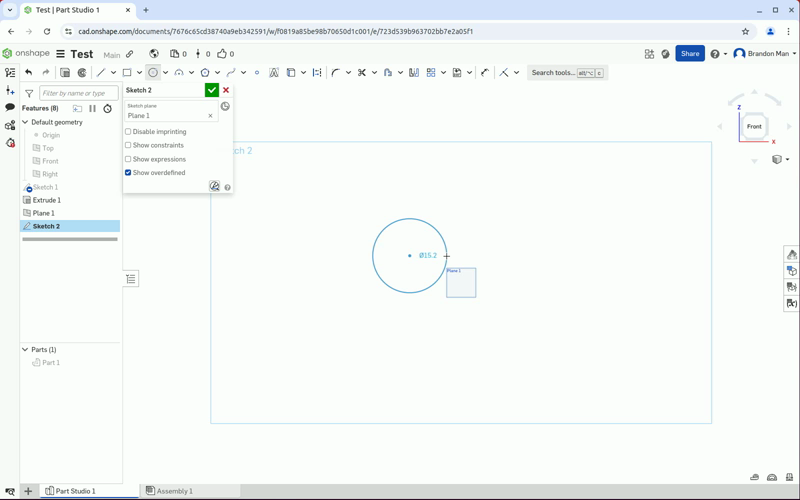
click(446, 255)
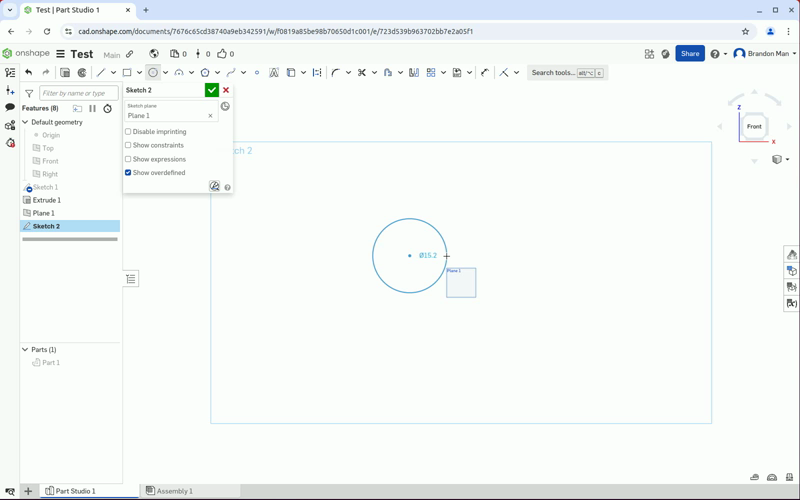
key(esc)
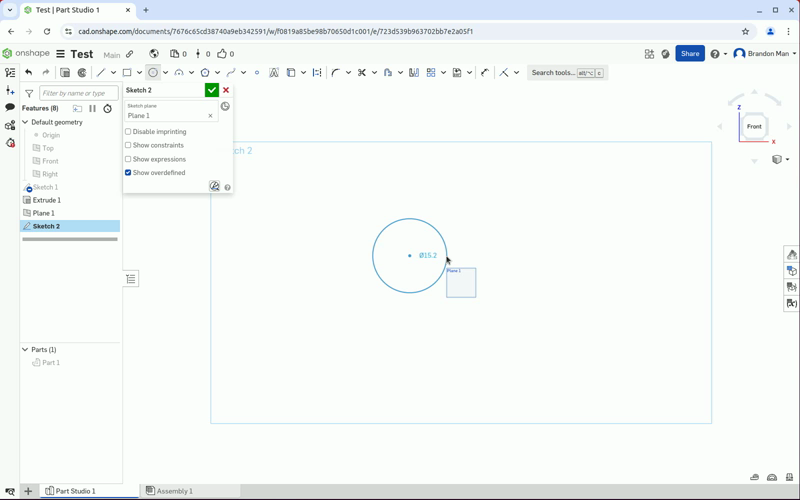
mouse_move(424, 252)
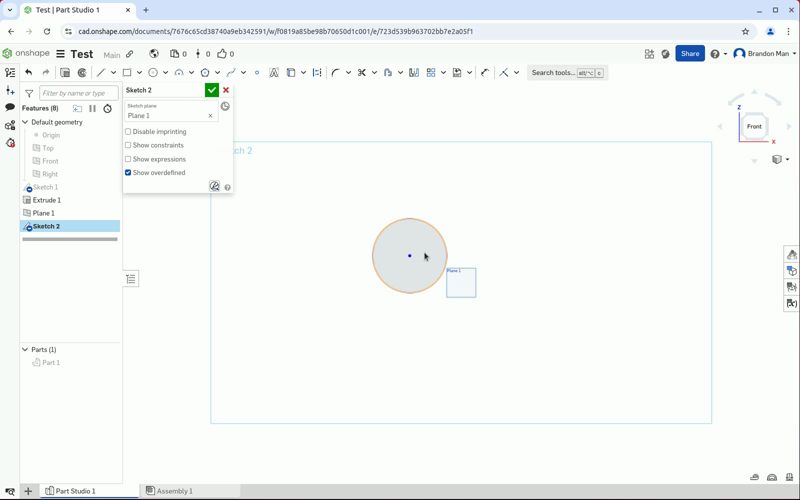
click(424, 252)
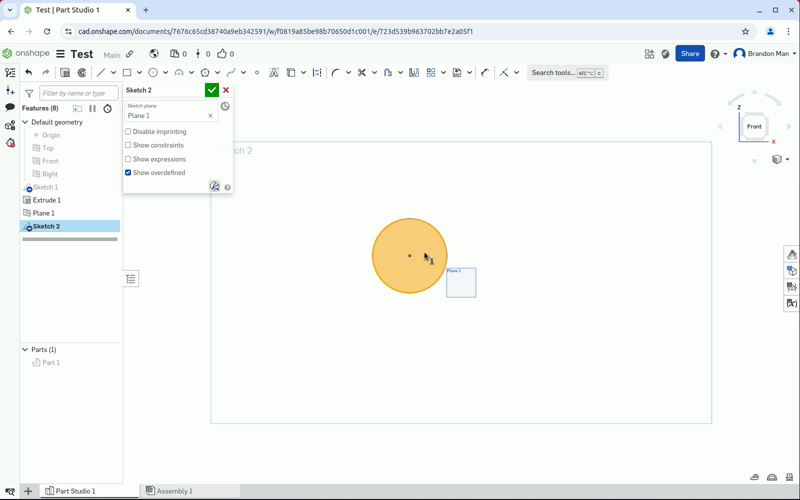
mouse_move(73, 352)
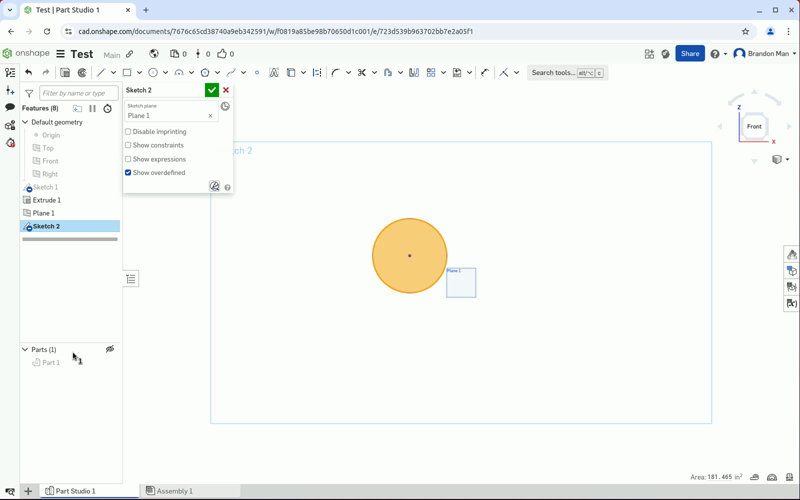
key(shift+y)
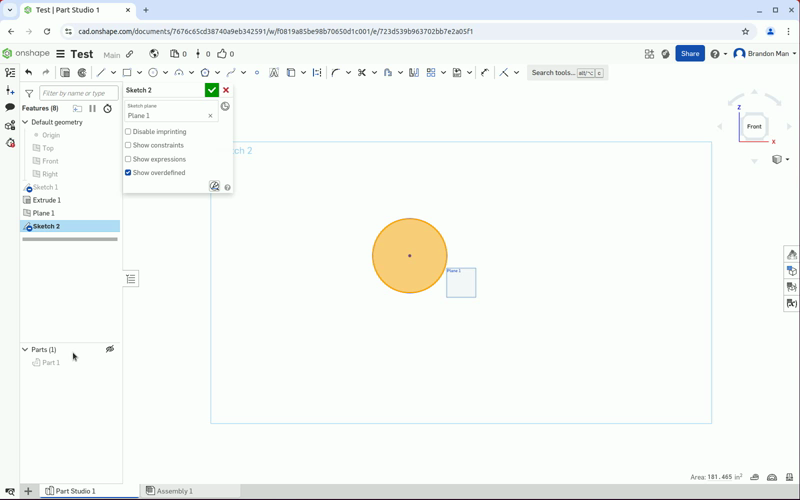
key(shift+e)
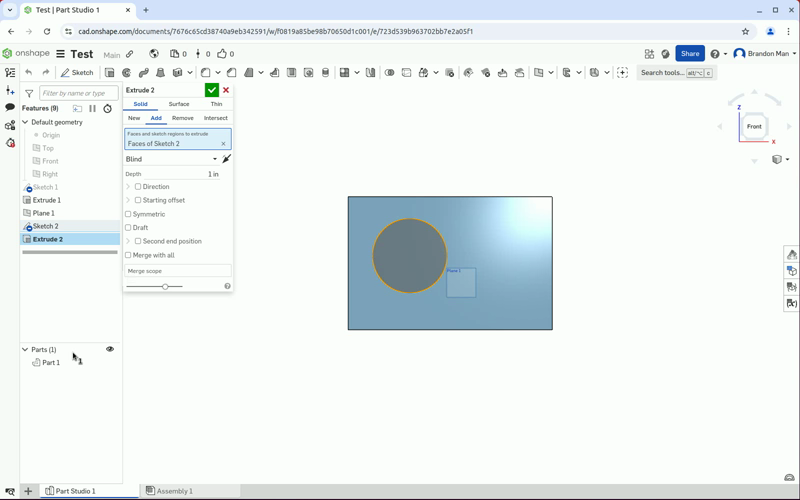
mouse_move(143, 106)
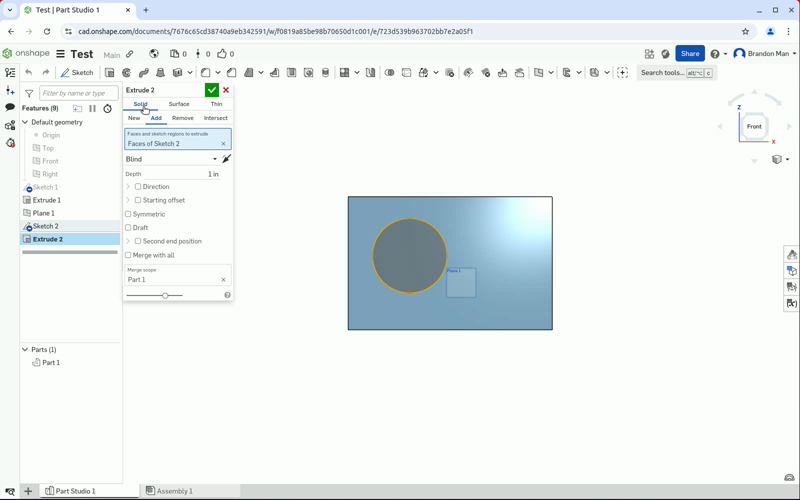
click(143, 106)
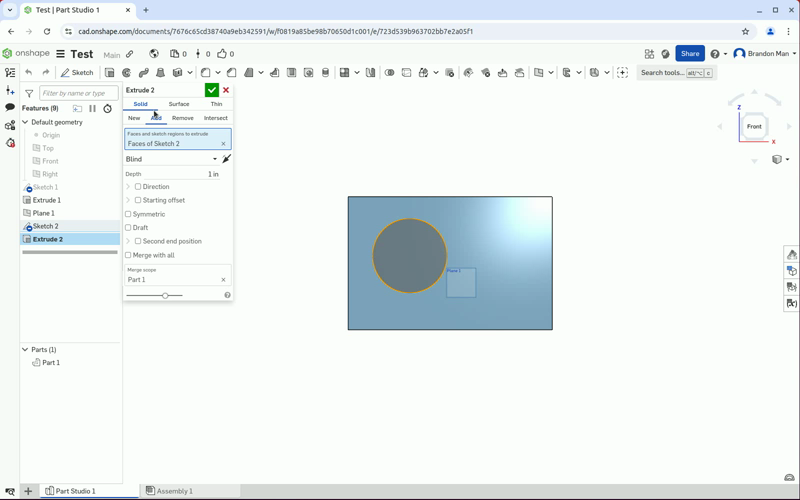
mouse_move(186, 120)
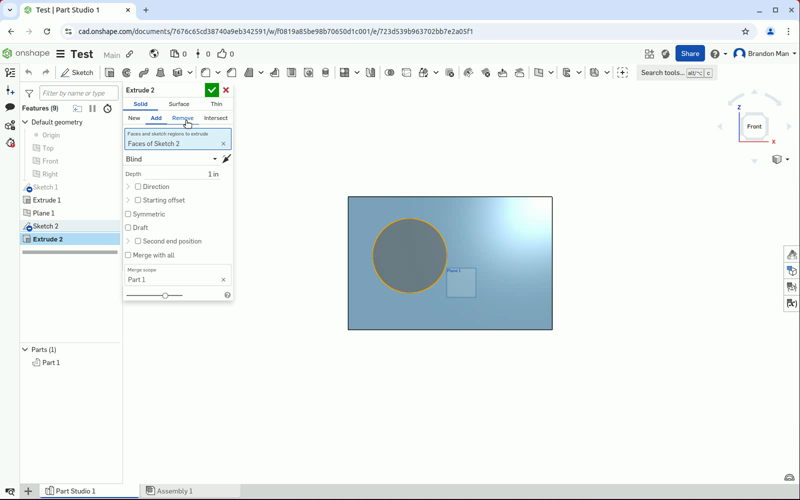
click(186, 120)
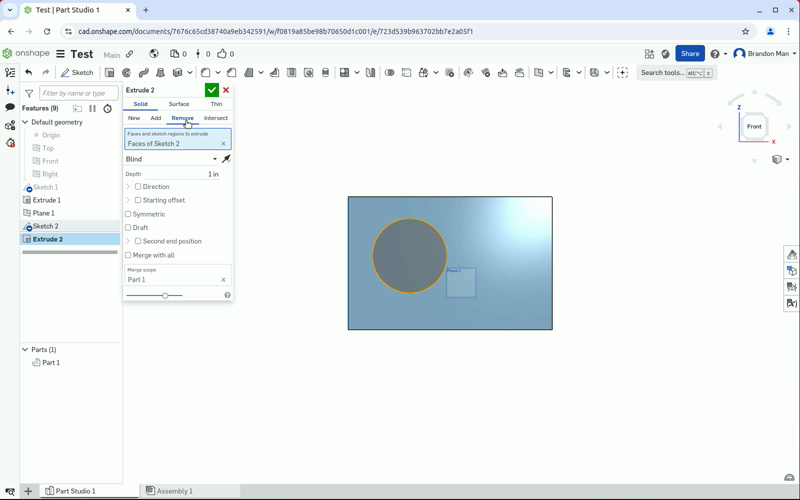
key(tab, 4)
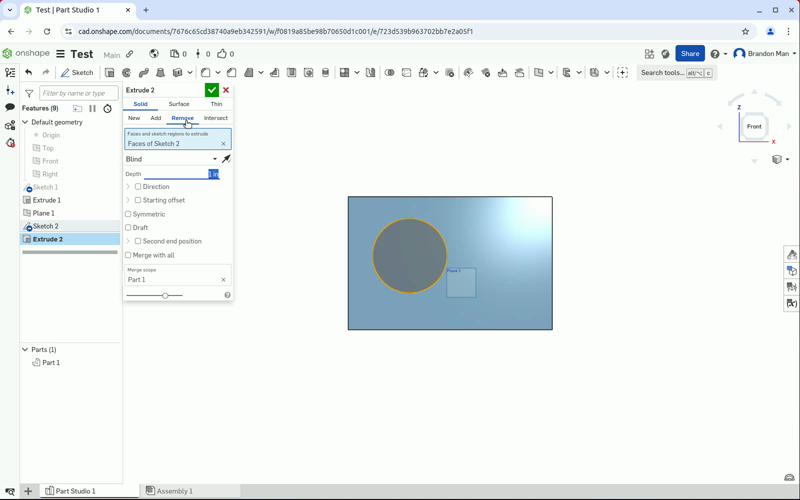
text(10.351)
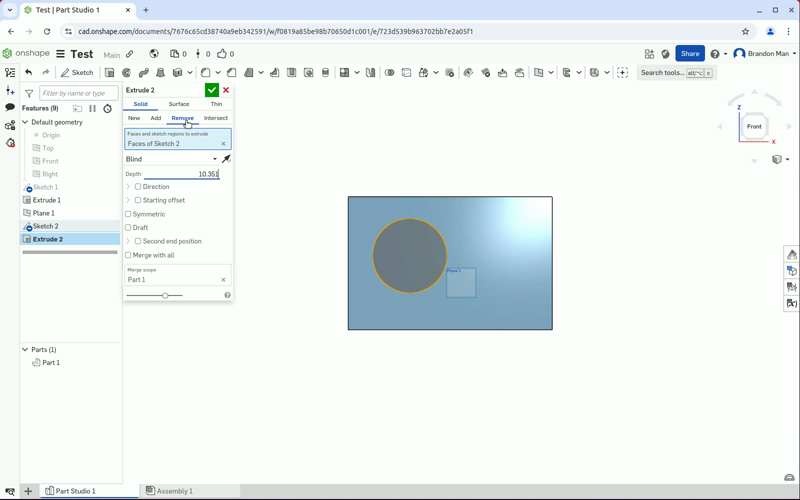
key(tab, 6)
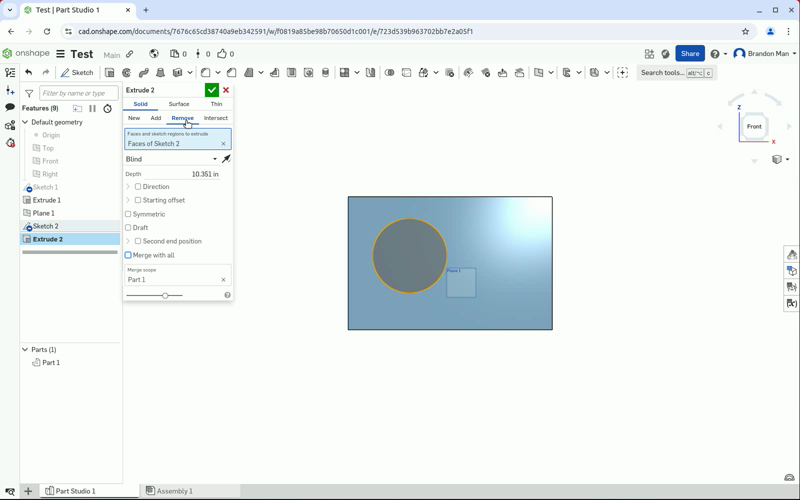
key(space)
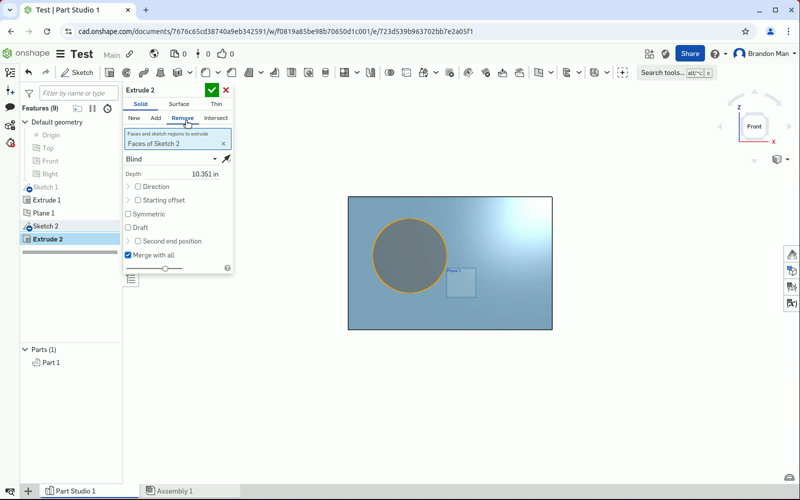
key(enter)
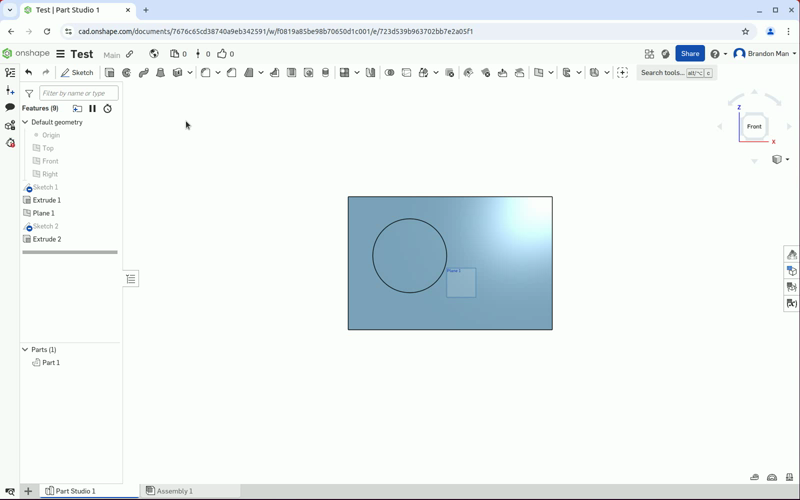
key(shift+h)
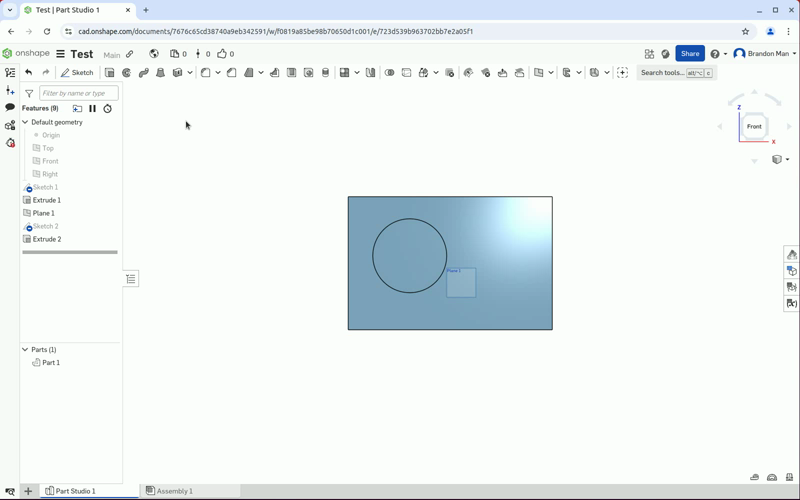
key(shift+h)
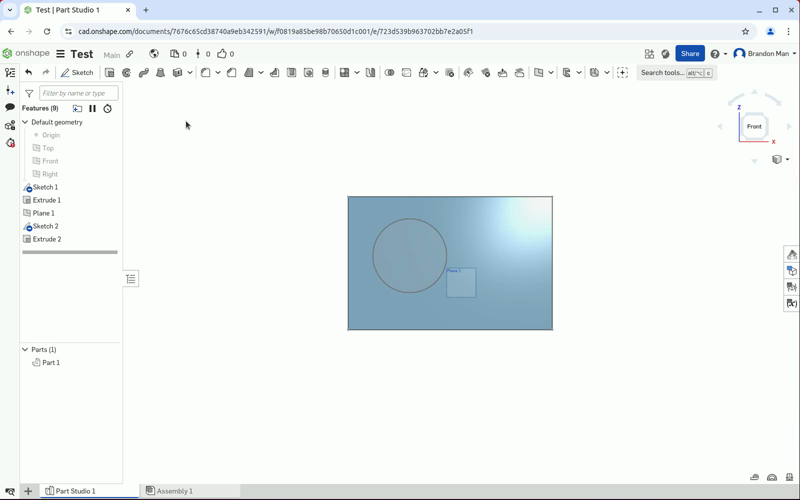
key(shift+7)
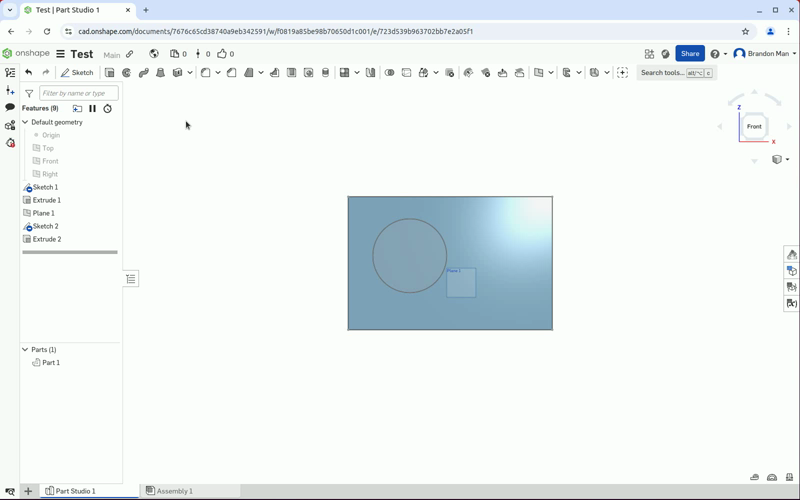
key(left, 2)
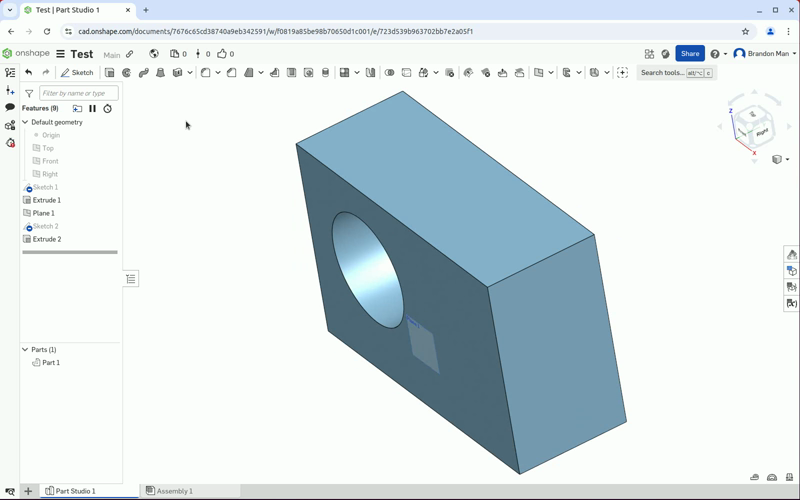
key(down, 2)
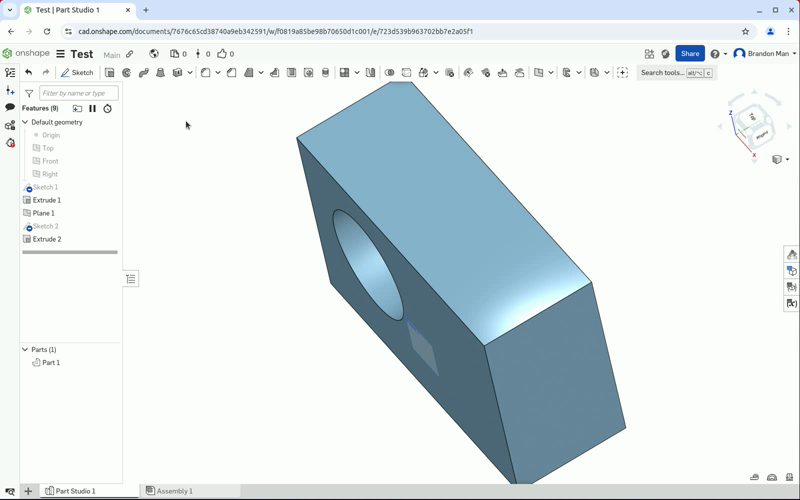
key(up, 2)
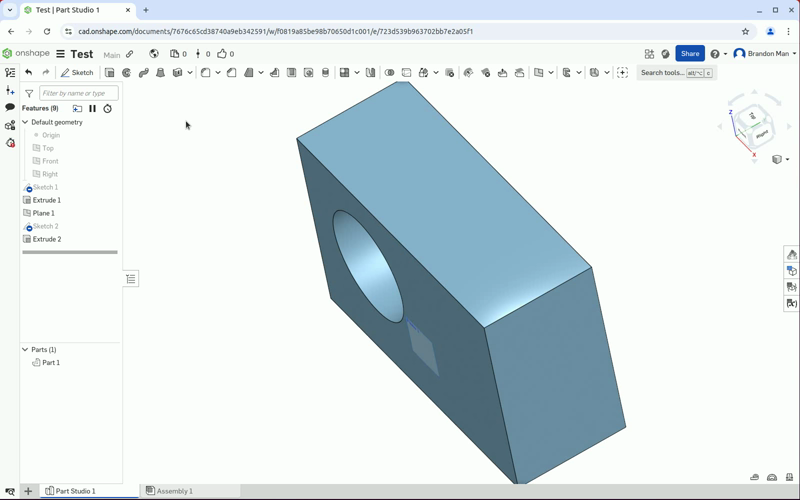
key(right, 2)
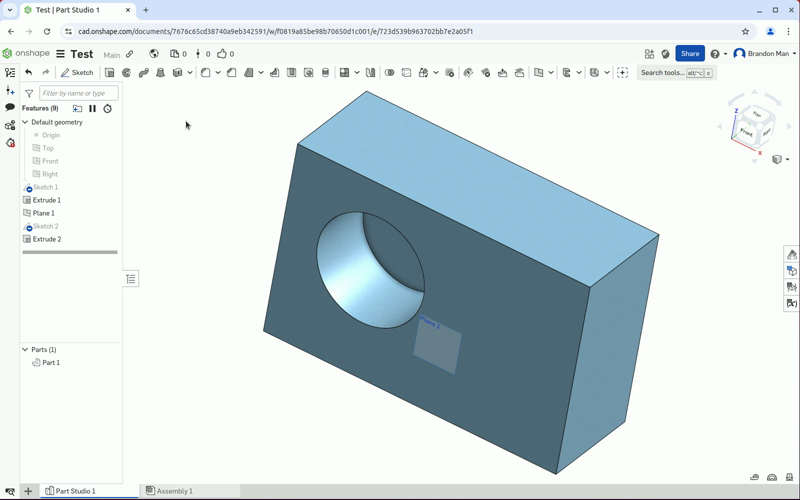
mouse_move(73, 189)
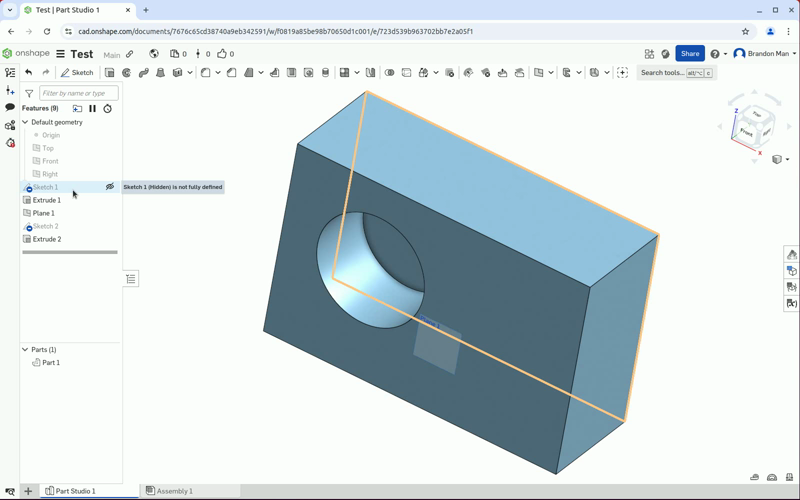
click(73, 189)